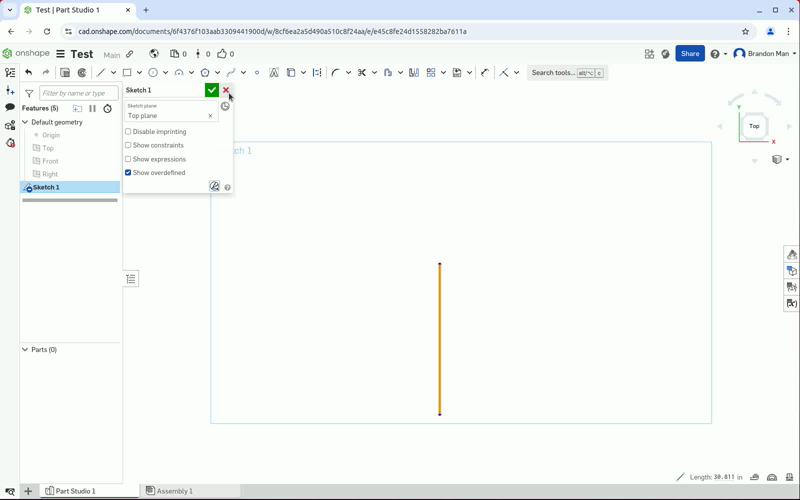
key(shift+h)
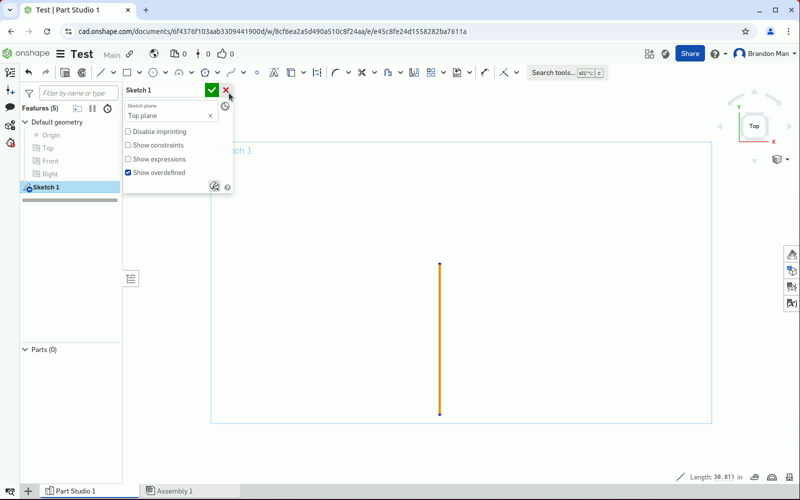
key(shift+s)
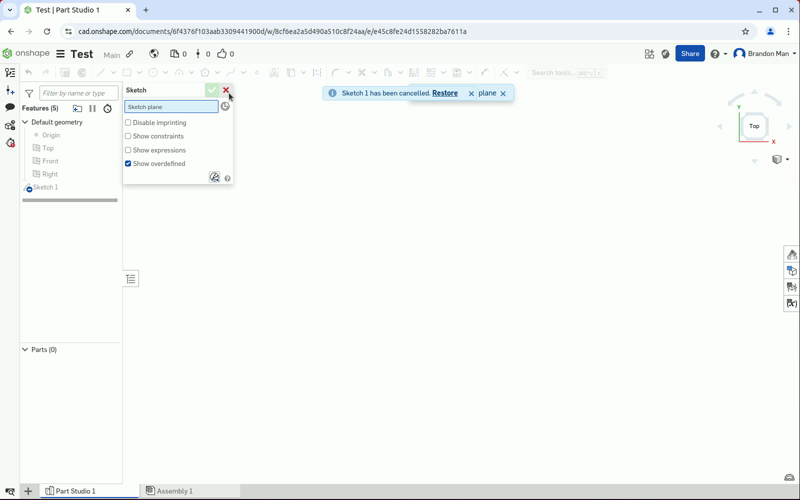
mouse_move(73, 150)
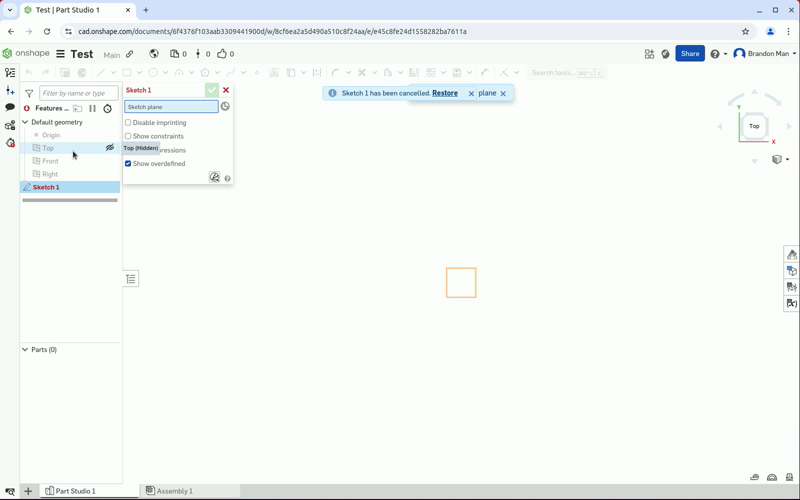
click(73, 150)
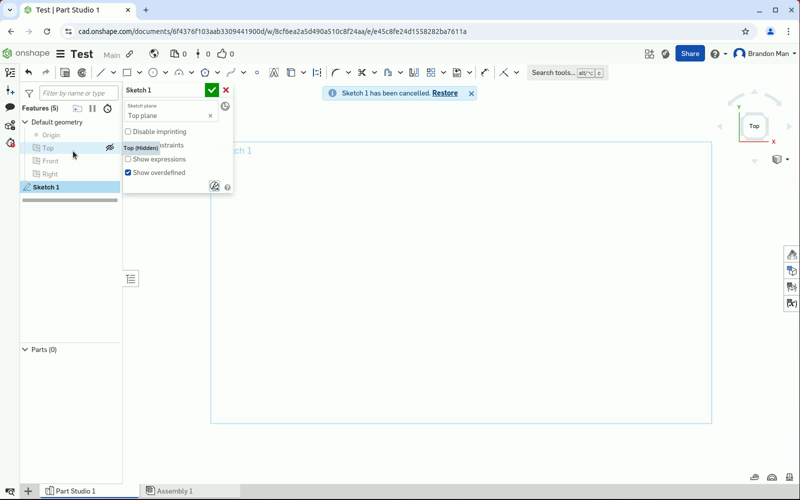
mouse_move(73, 352)
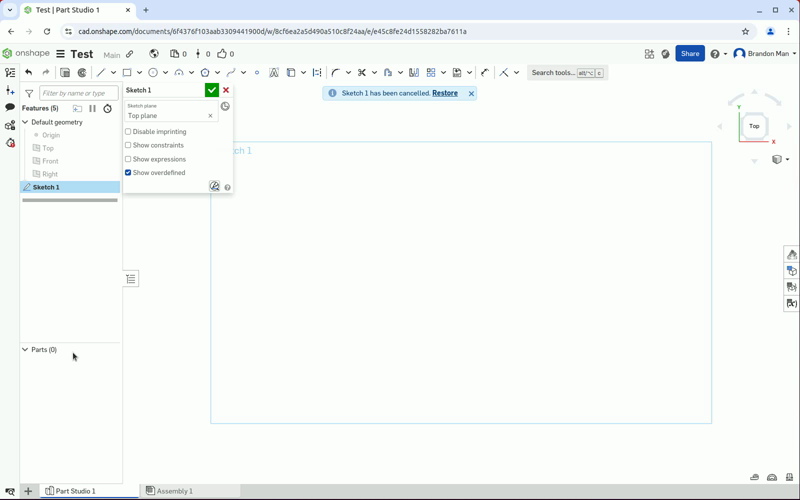
key(y)
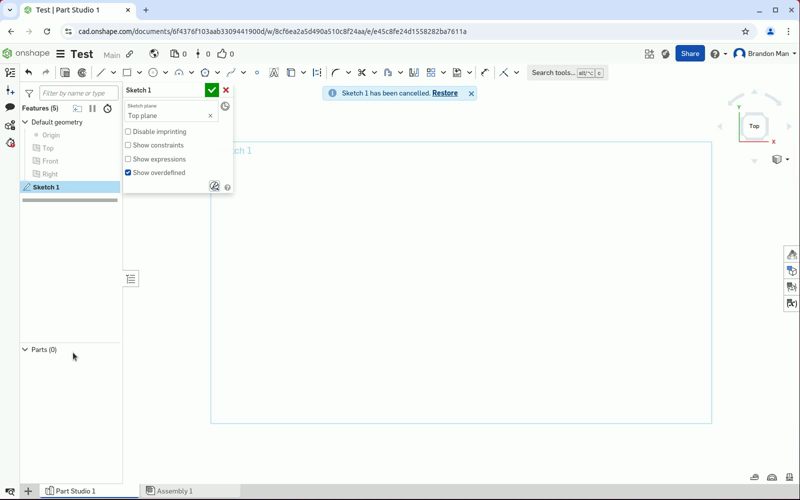
key(c)
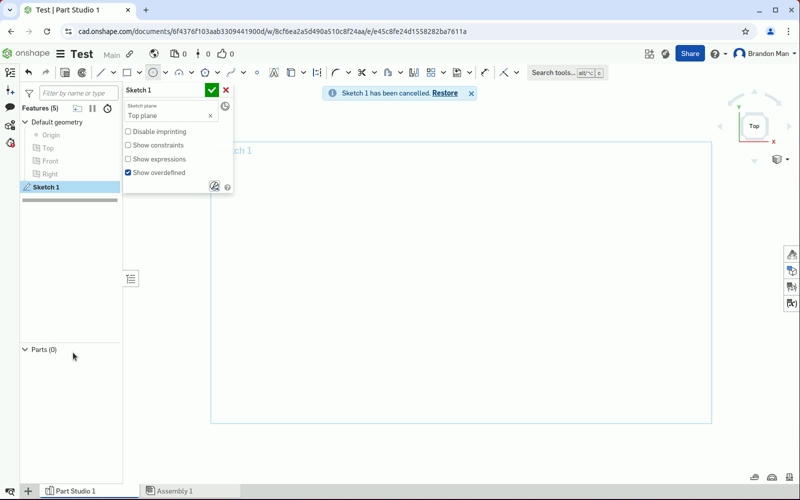
key_down(shift)
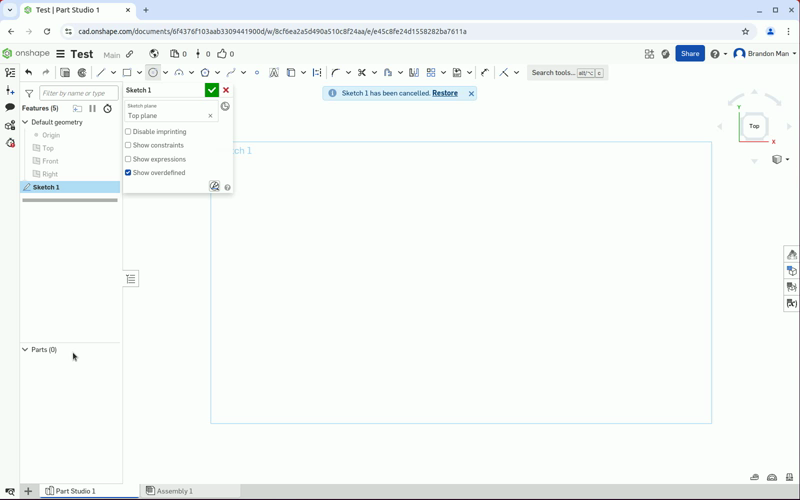
mouse_move(461, 282)
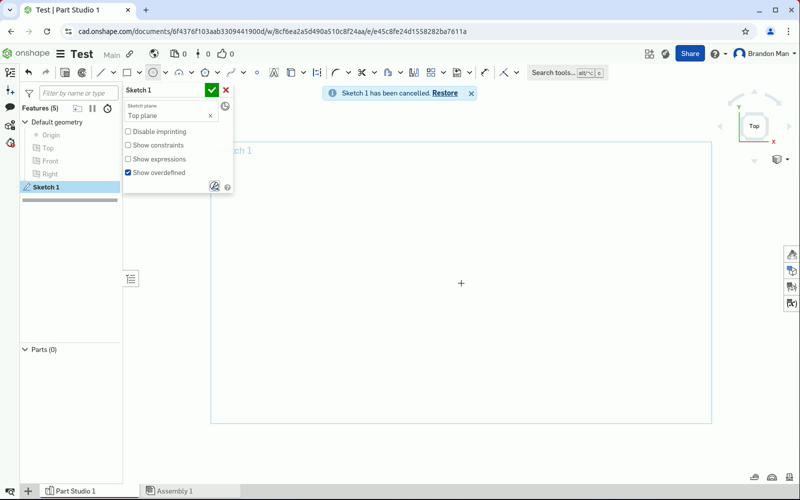
click(461, 282)
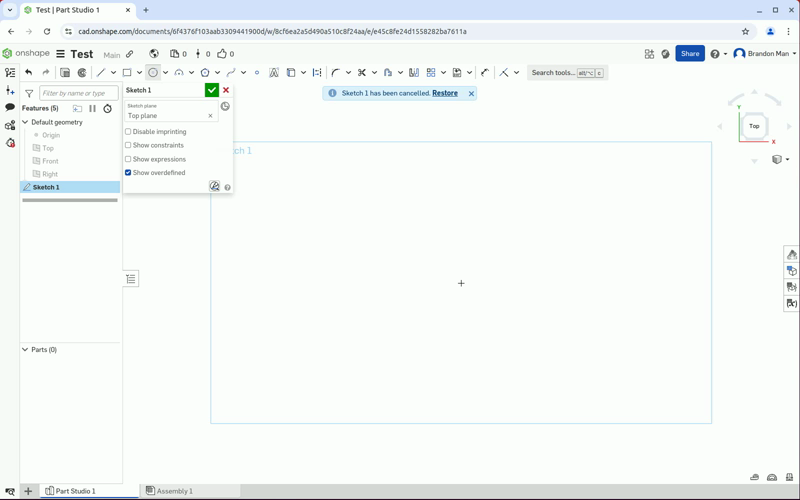
key_up(shift)
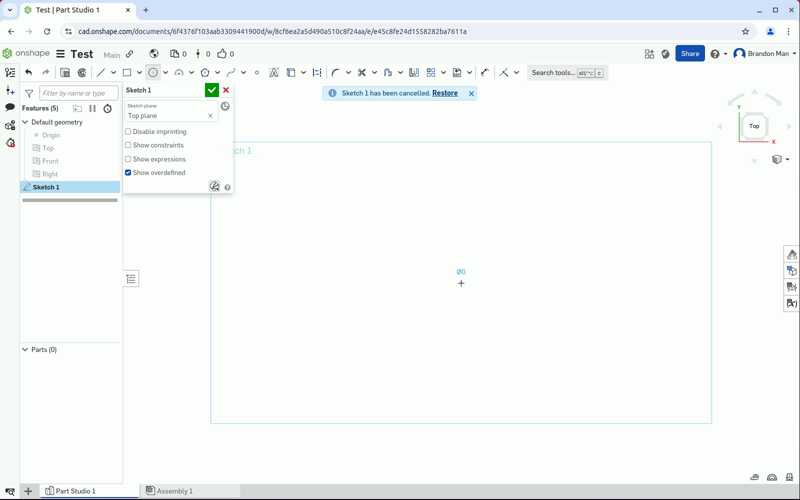
mouse_move(463, 282)
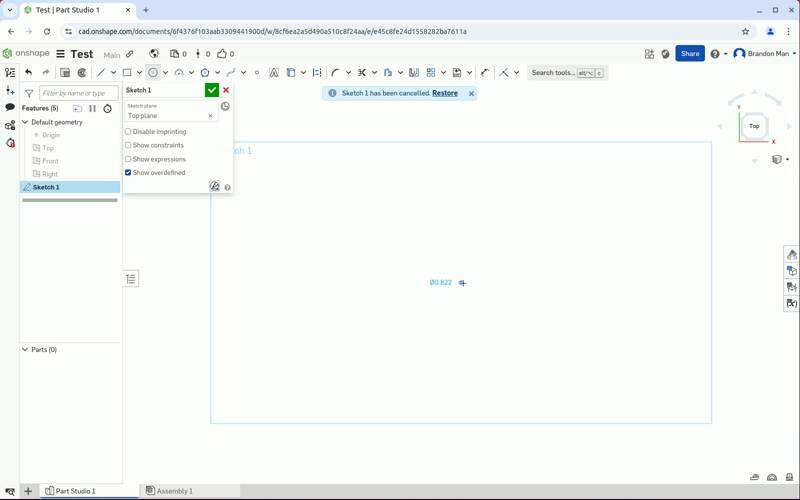
scroll(6)
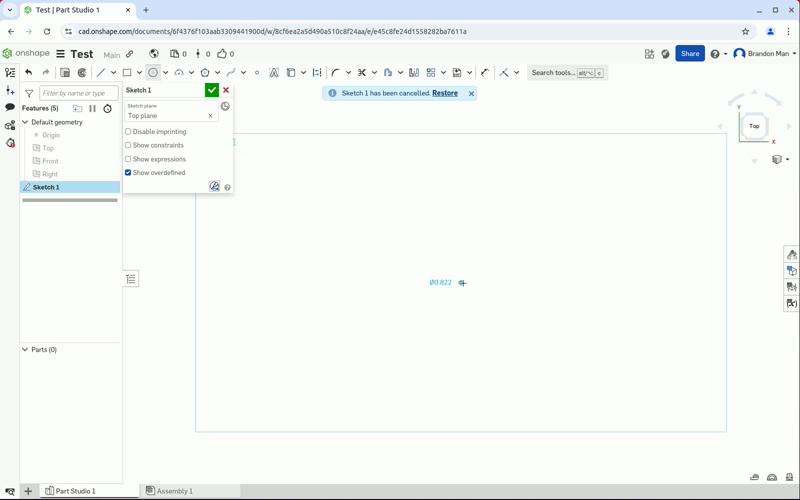
scroll(6)
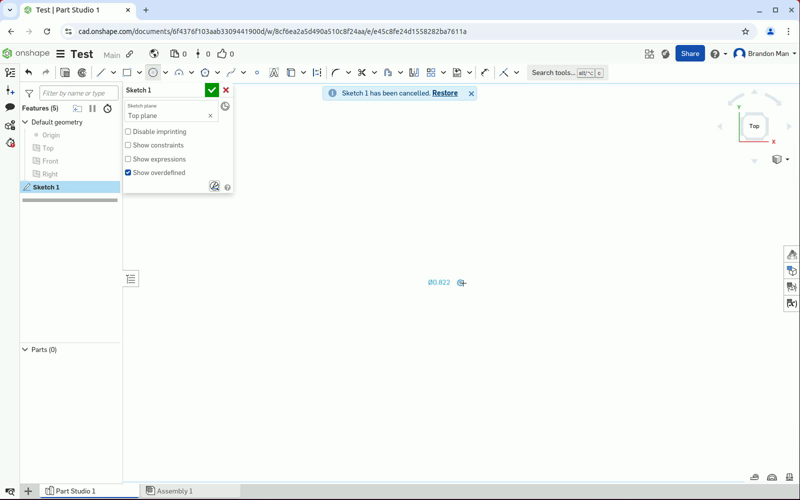
scroll(6)
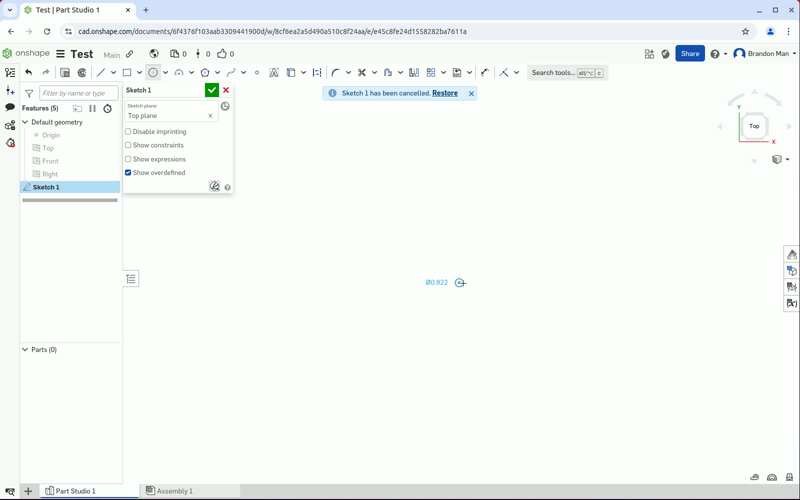
scroll(6)
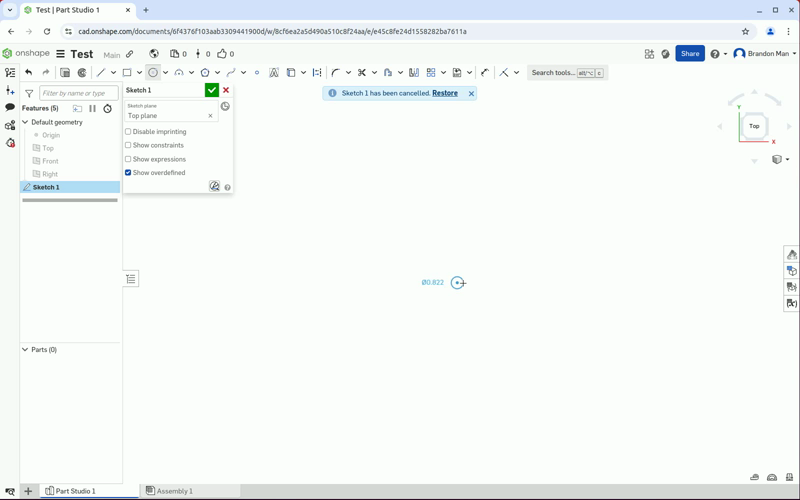
scroll(6)
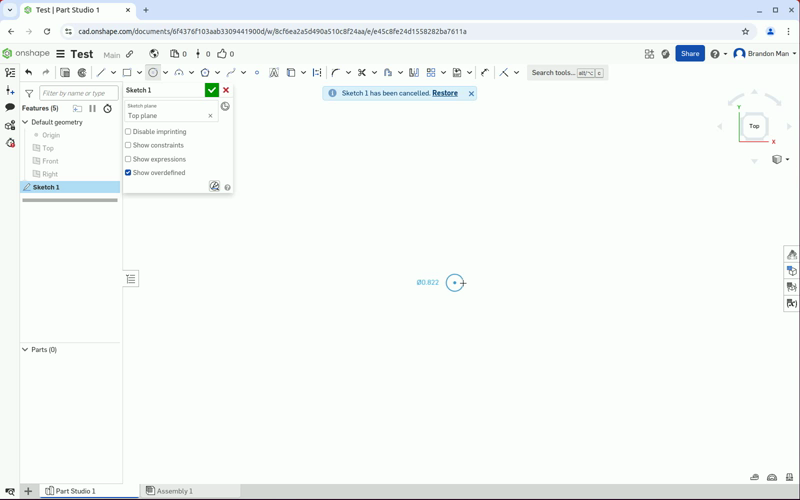
scroll(6)
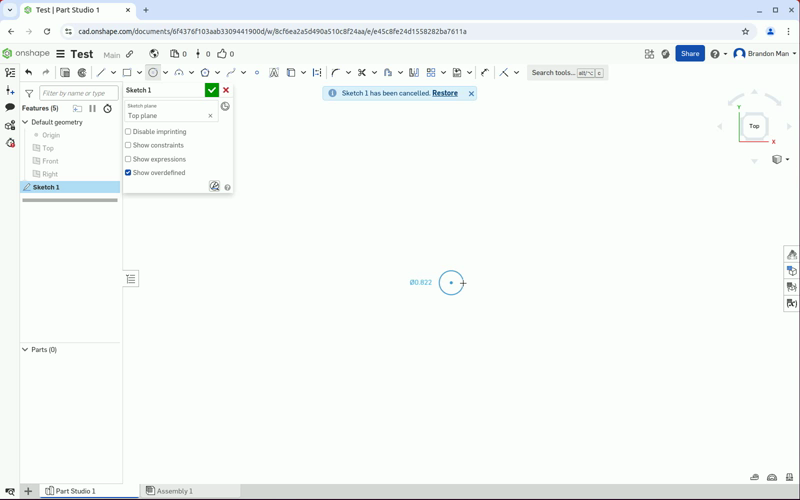
scroll(6)
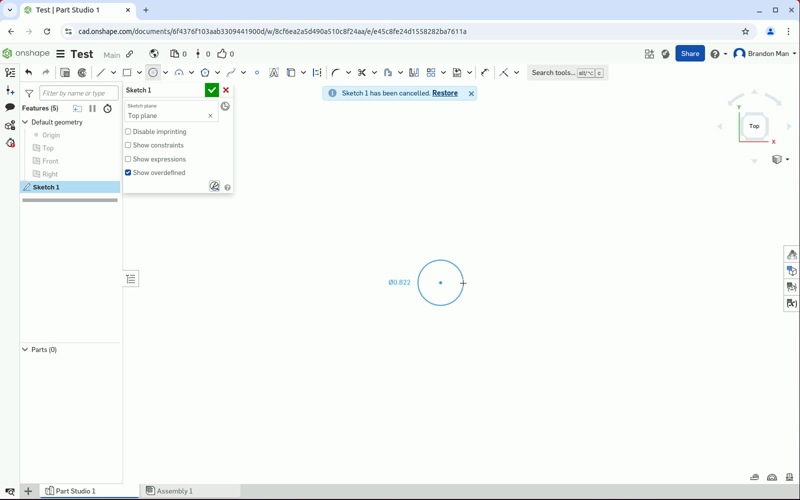
click(463, 282)
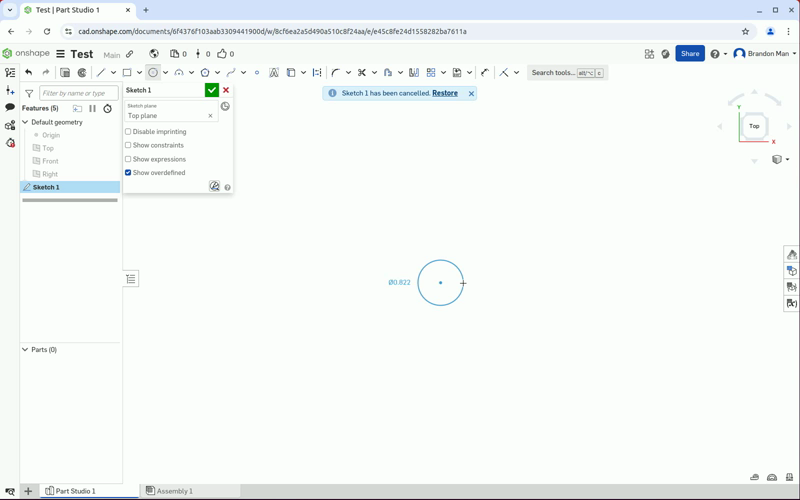
scroll(-6)
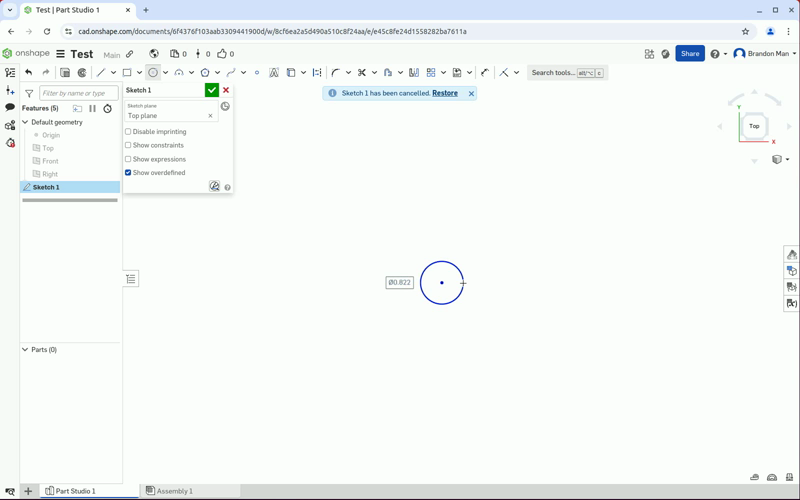
scroll(-6)
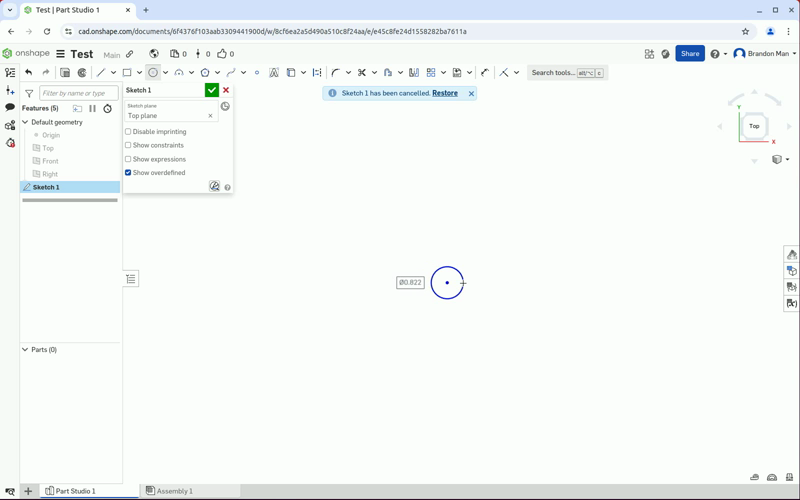
scroll(-6)
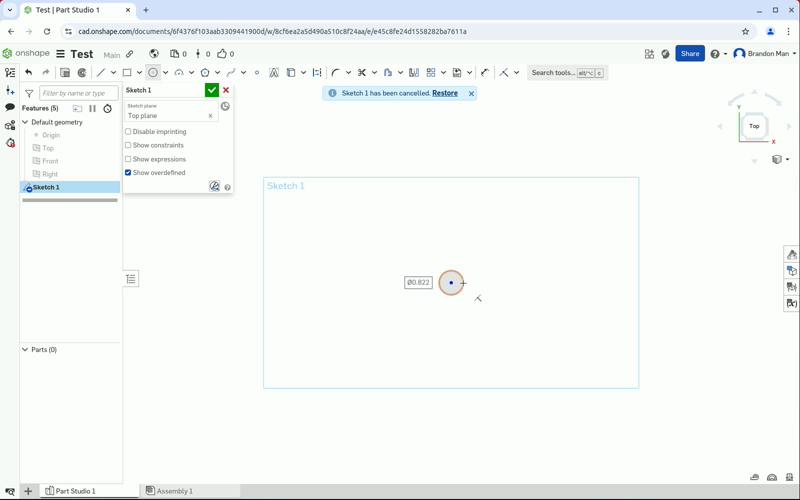
scroll(-6)
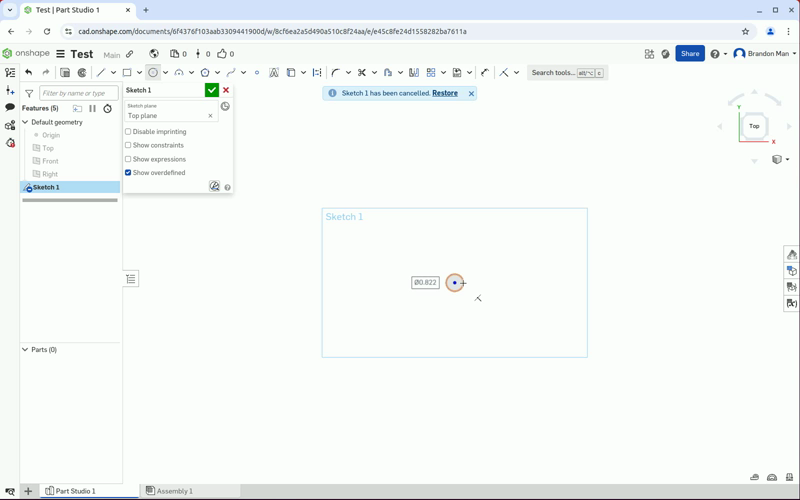
scroll(-6)
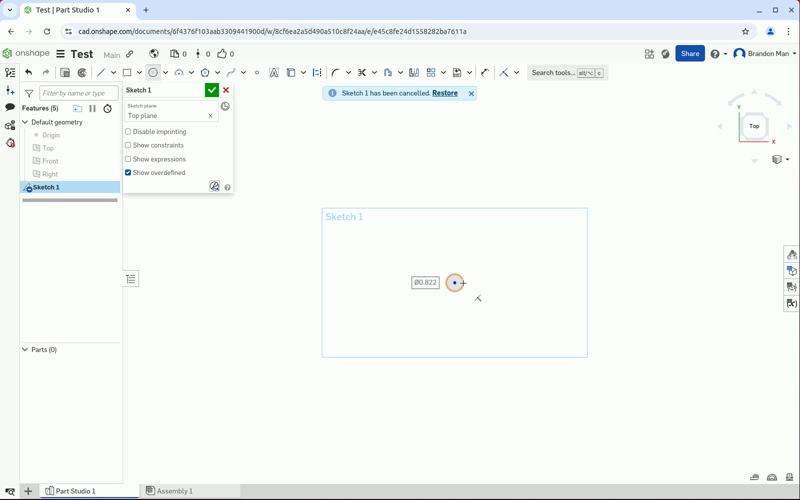
scroll(-6)
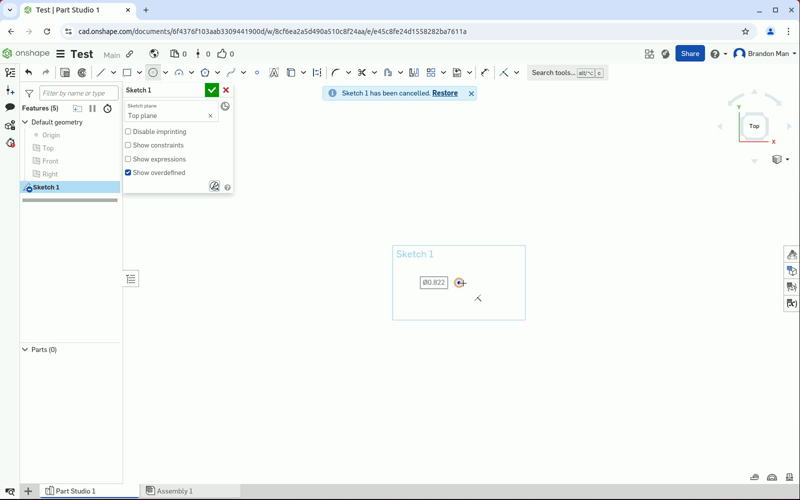
scroll(-6)
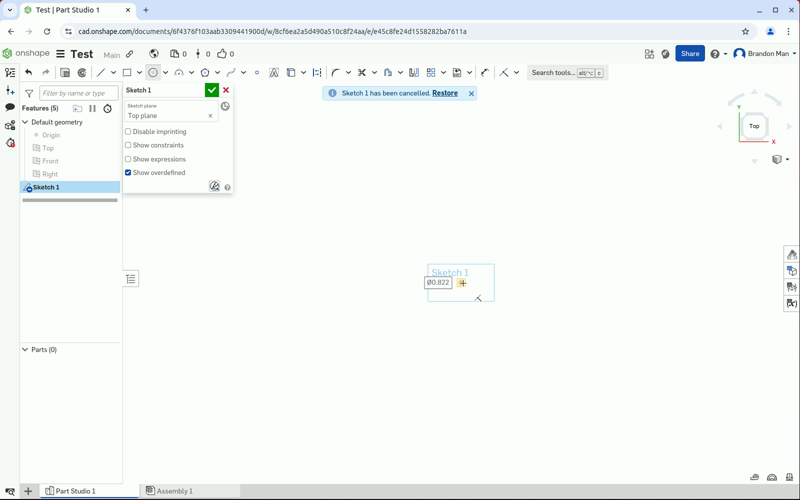
key(esc)
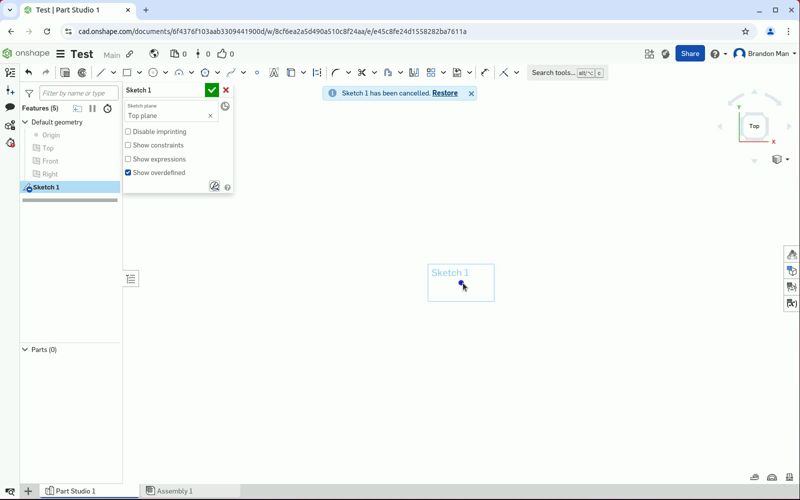
key(c)
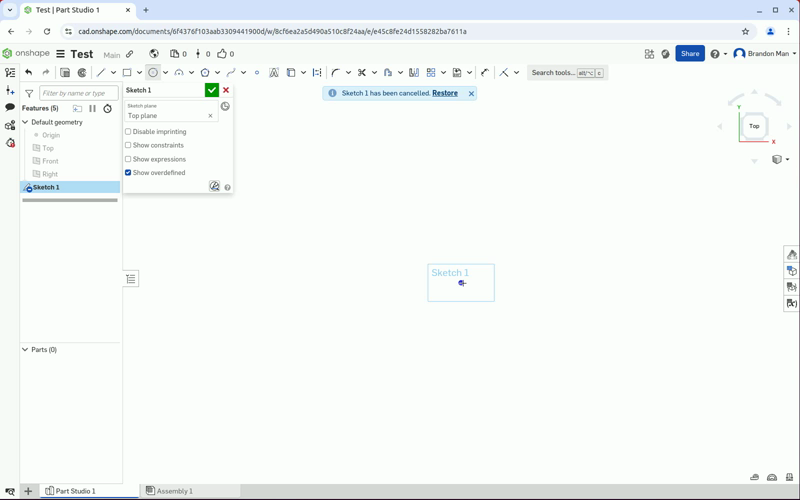
key_down(shift)
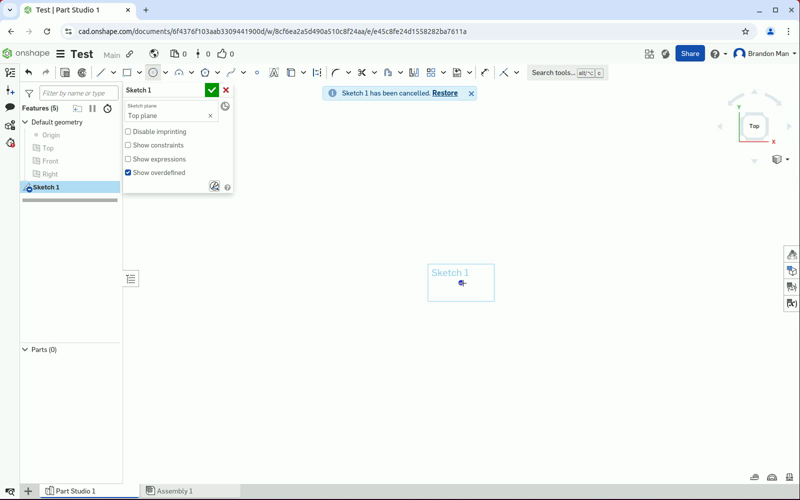
mouse_move(461, 282)
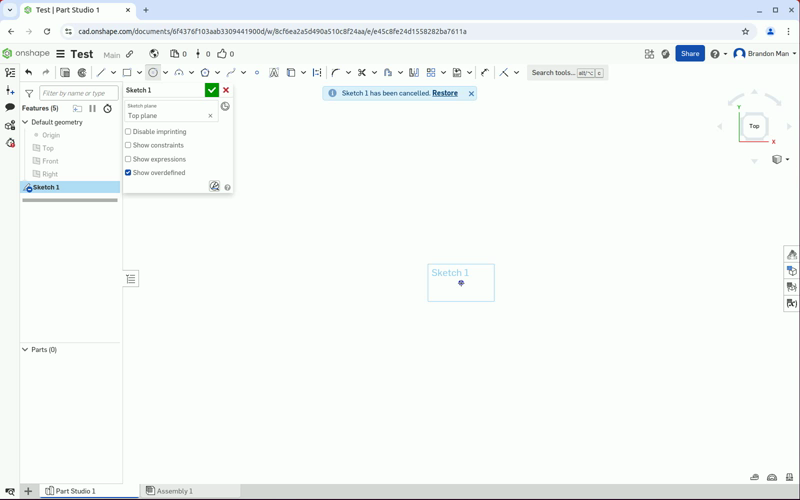
scroll(6)
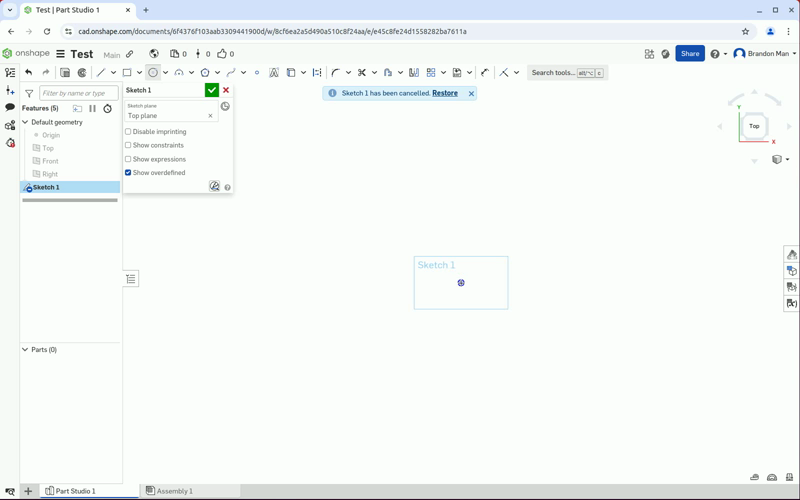
scroll(6)
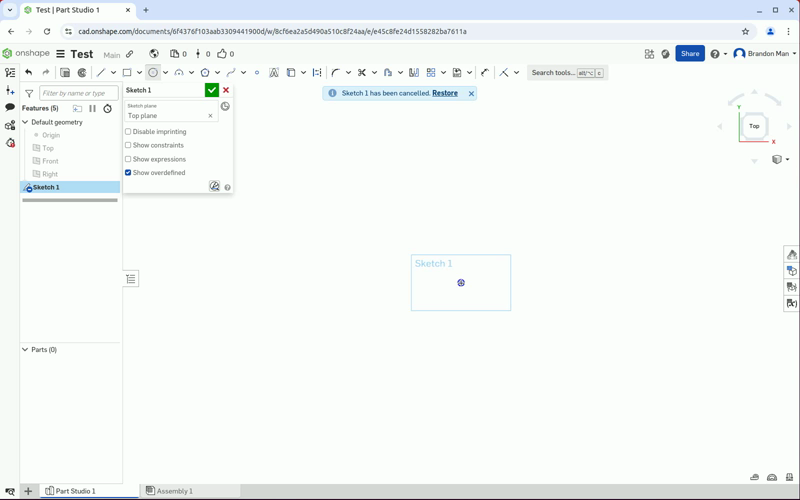
scroll(6)
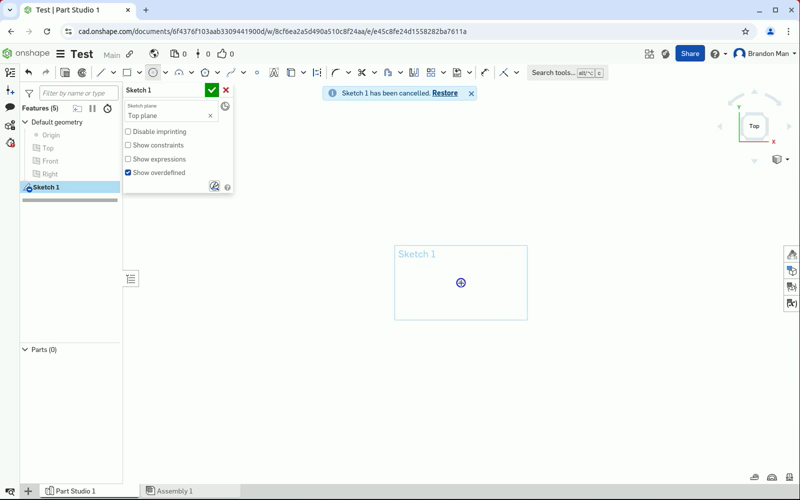
scroll(6)
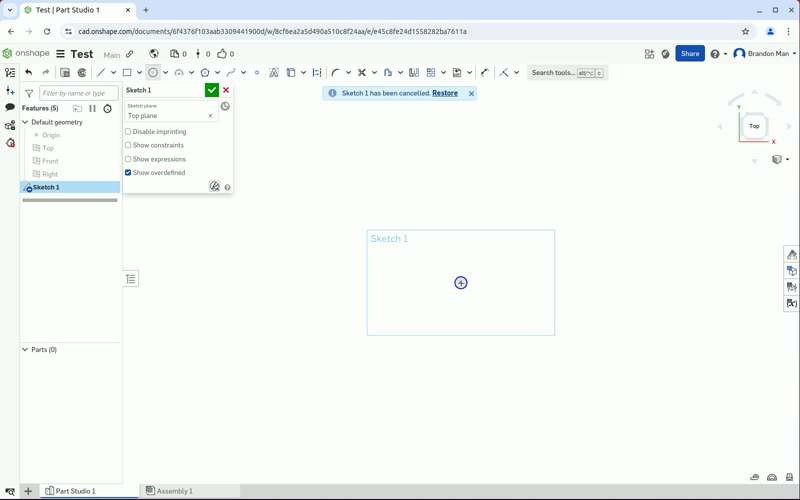
scroll(6)
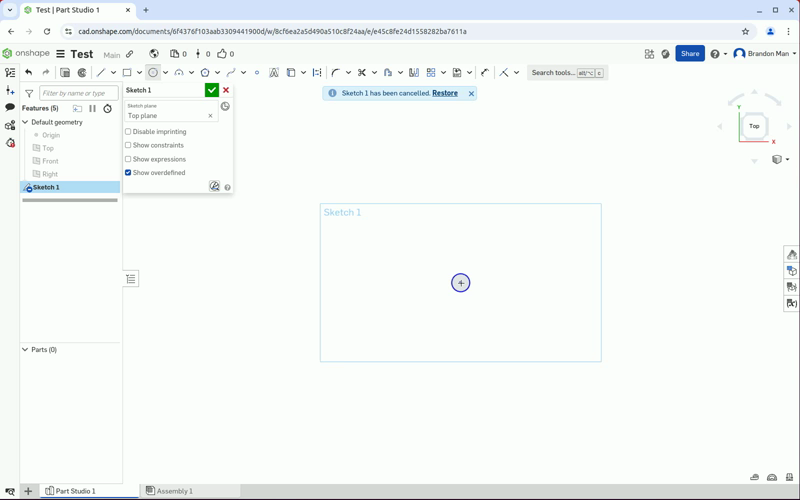
scroll(6)
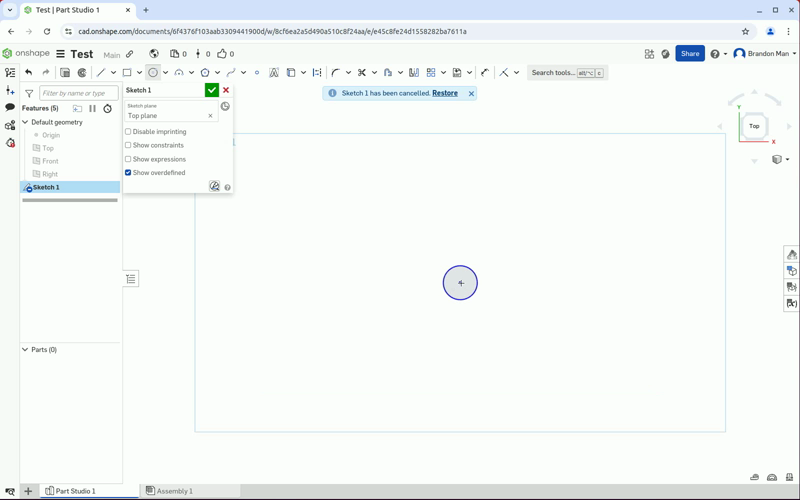
scroll(6)
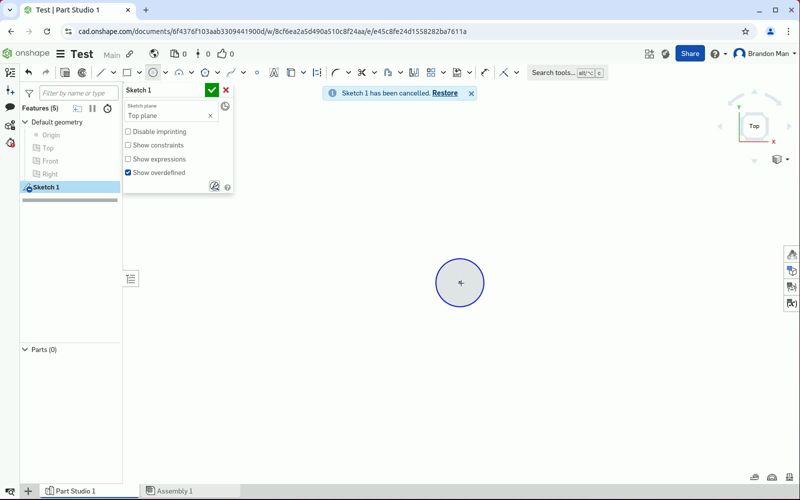
click(461, 282)
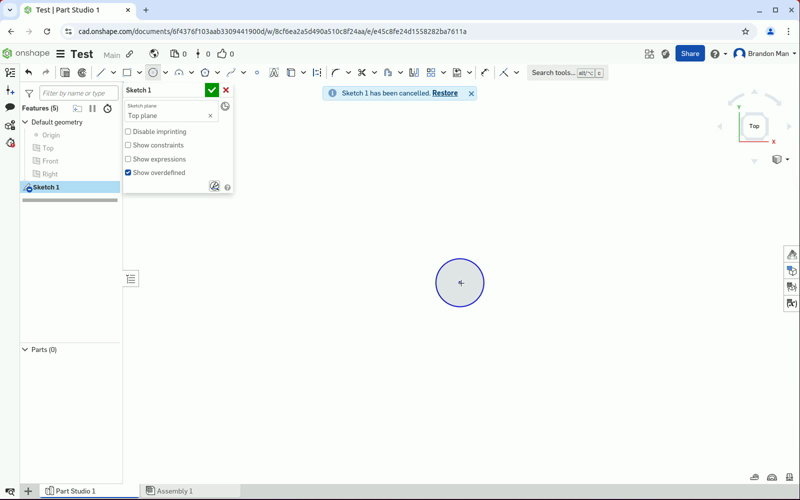
scroll(-6)
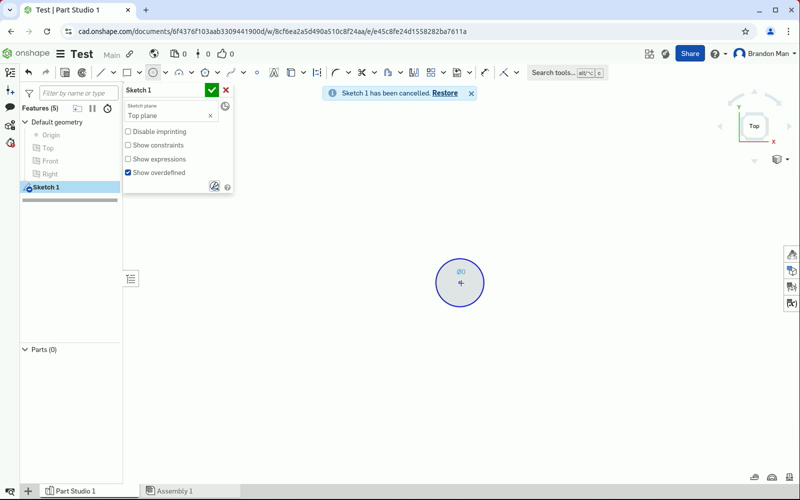
scroll(-6)
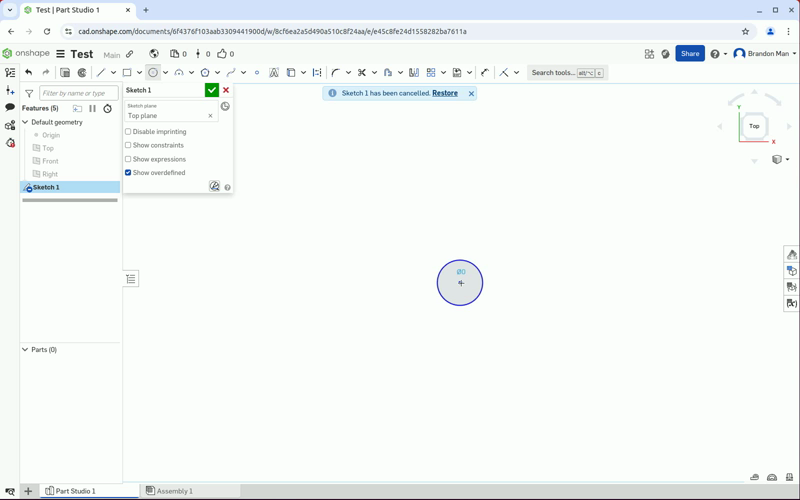
scroll(-6)
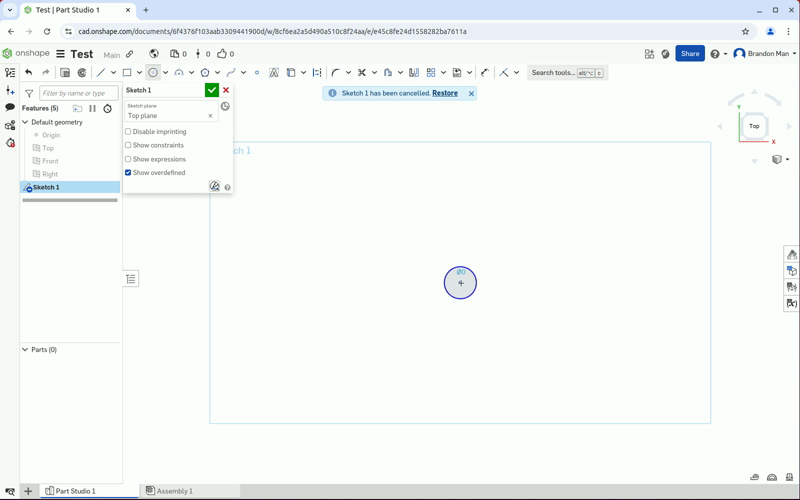
scroll(-6)
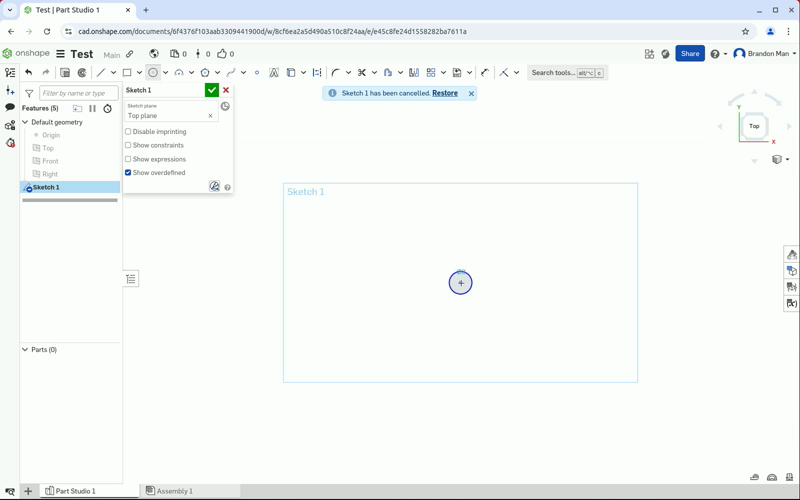
scroll(-6)
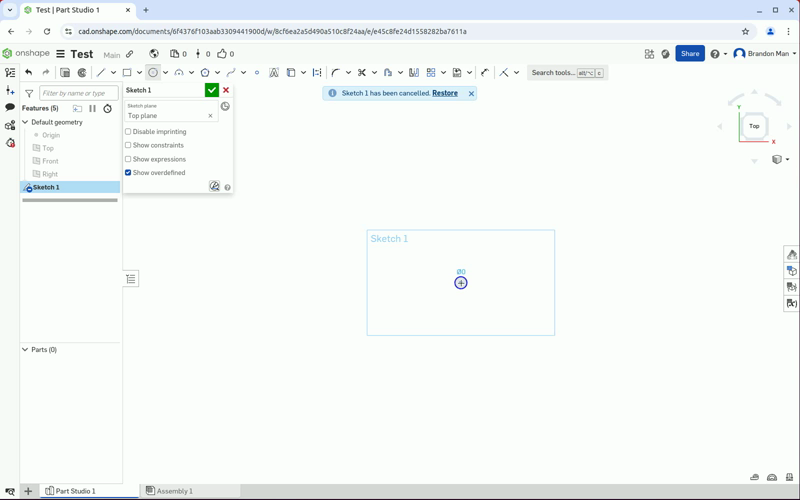
scroll(-6)
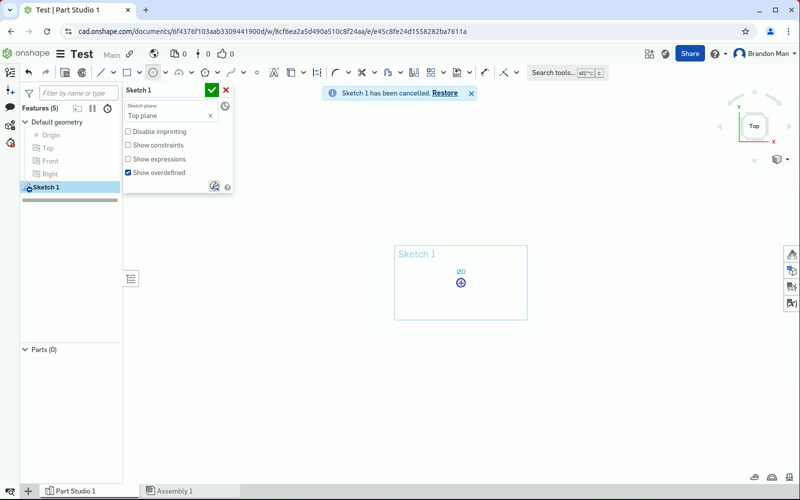
scroll(-6)
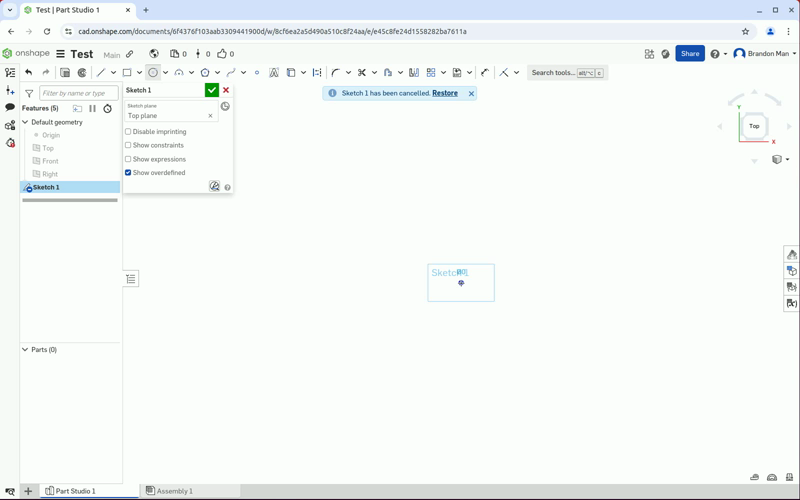
key_up(shift)
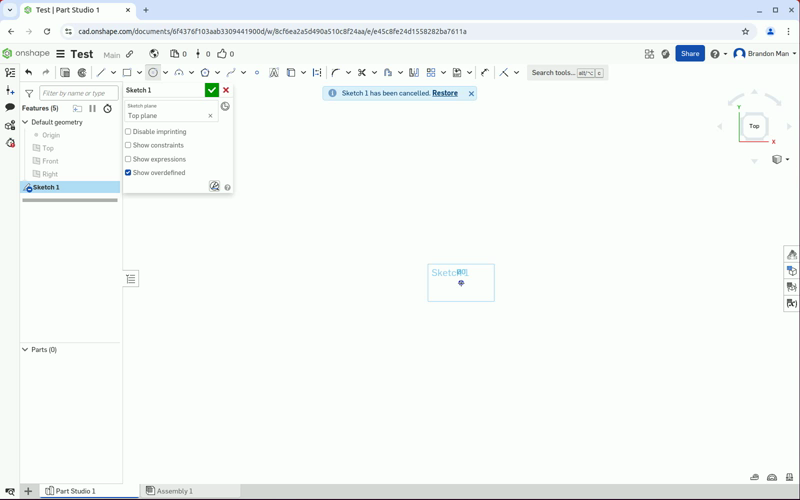
mouse_move(462, 282)
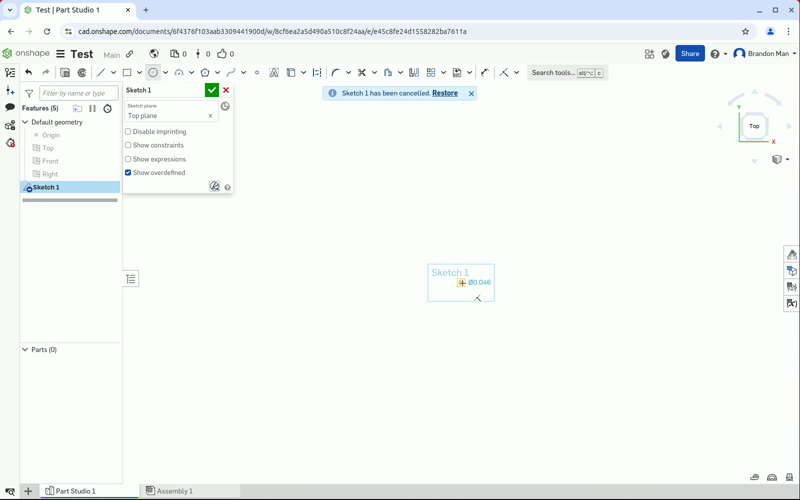
scroll(6)
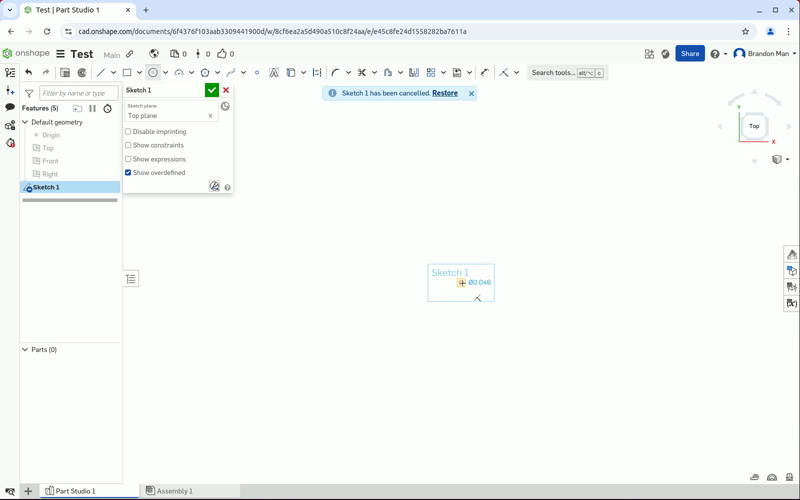
scroll(6)
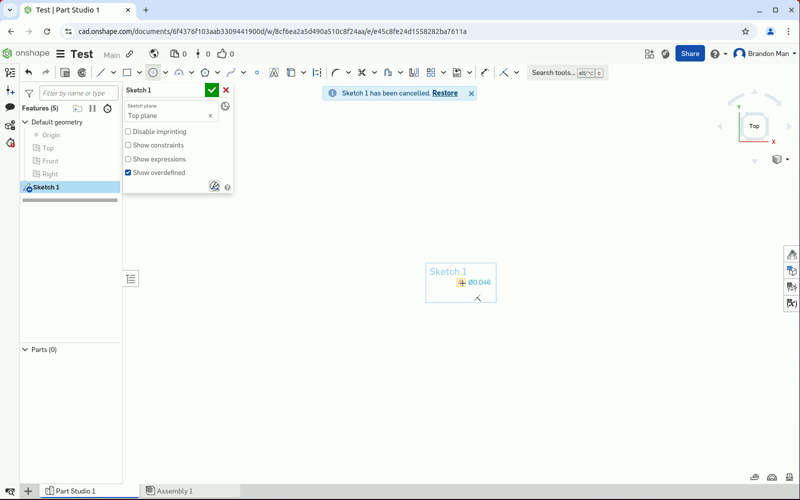
scroll(6)
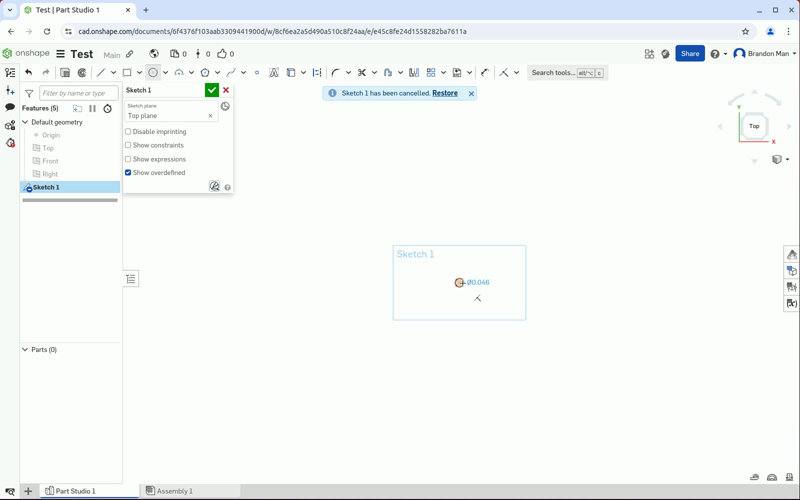
scroll(6)
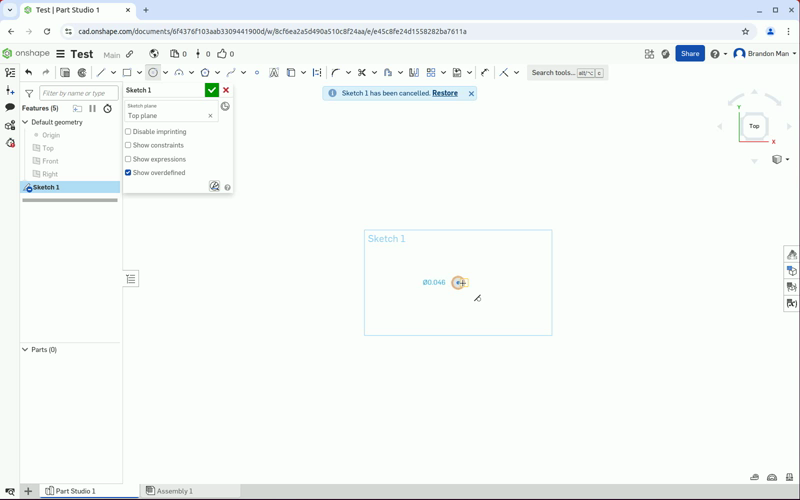
scroll(6)
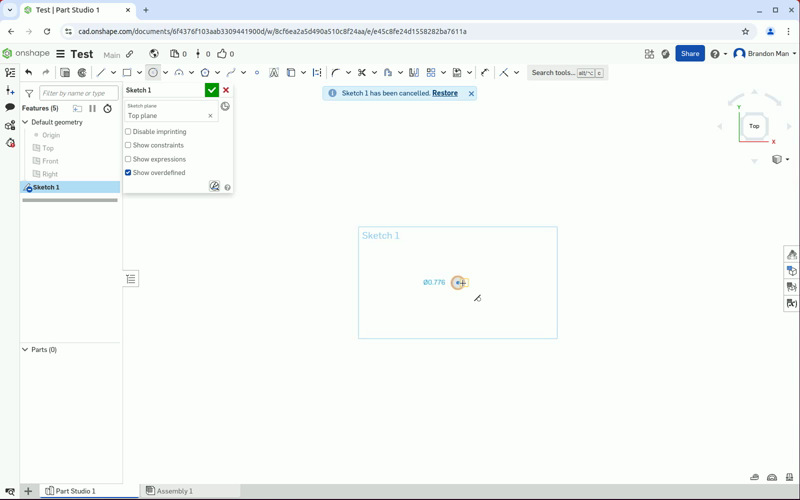
scroll(6)
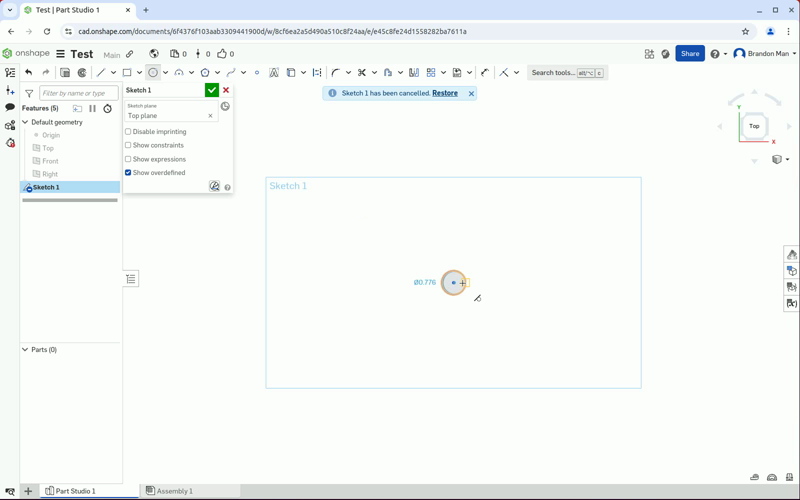
scroll(6)
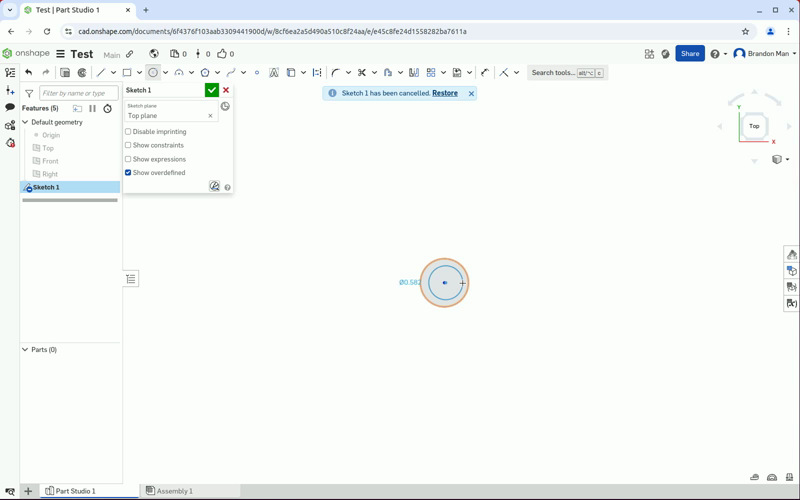
click(462, 282)
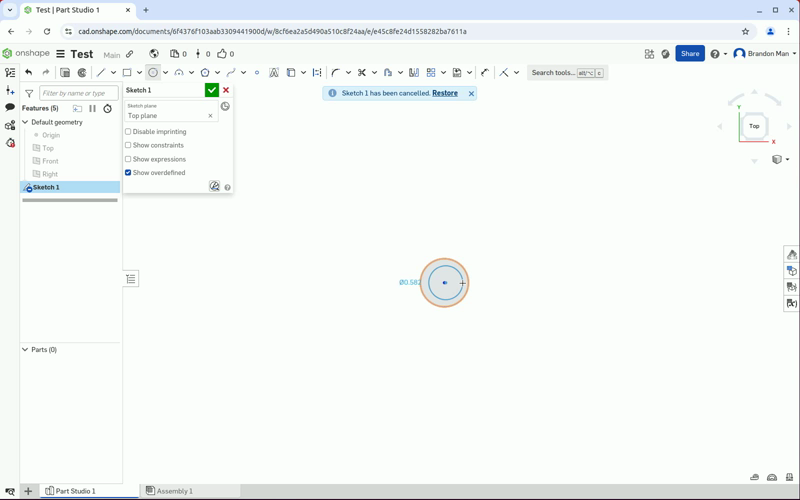
scroll(-6)
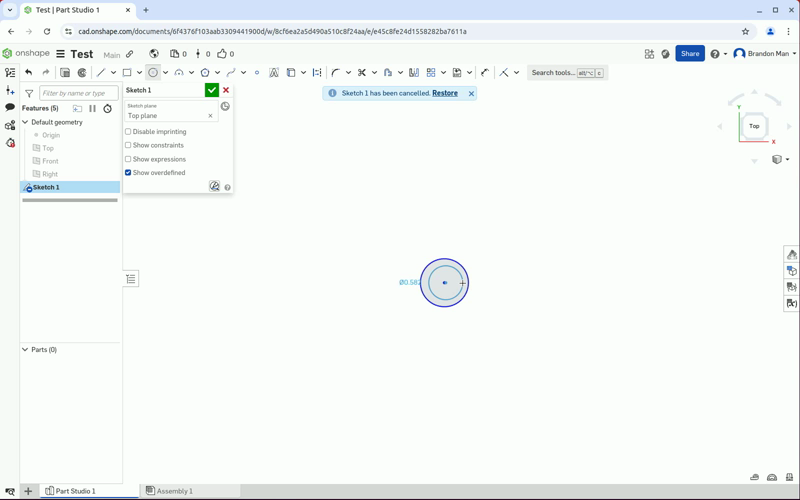
scroll(-6)
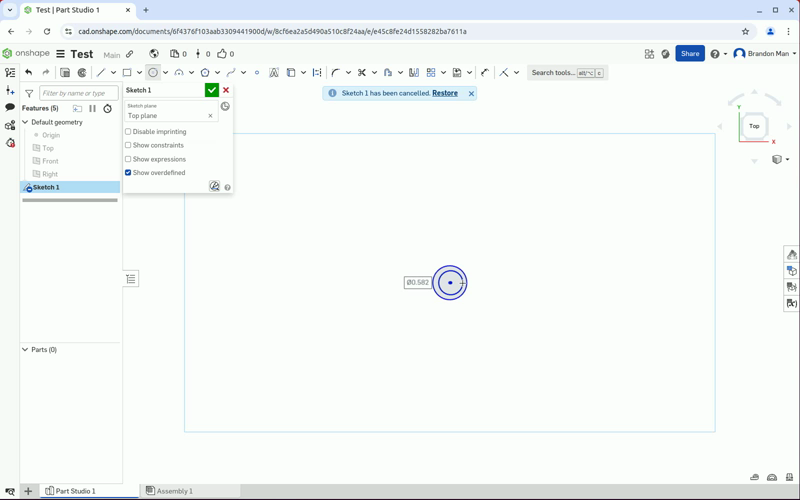
scroll(-6)
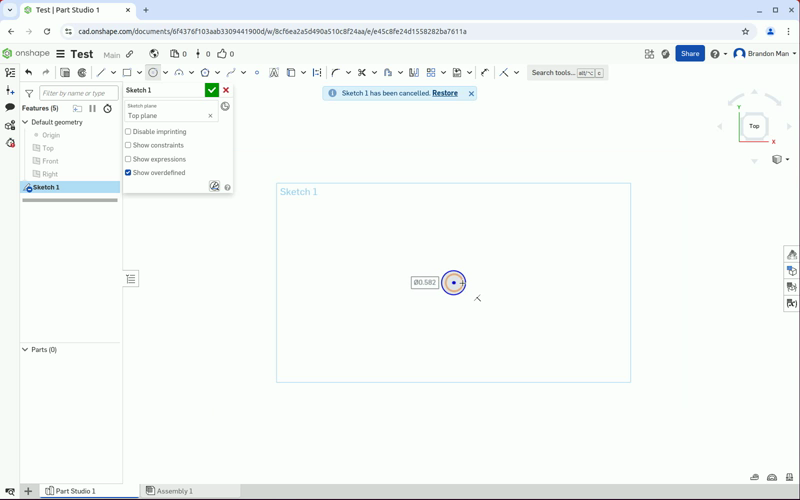
scroll(-6)
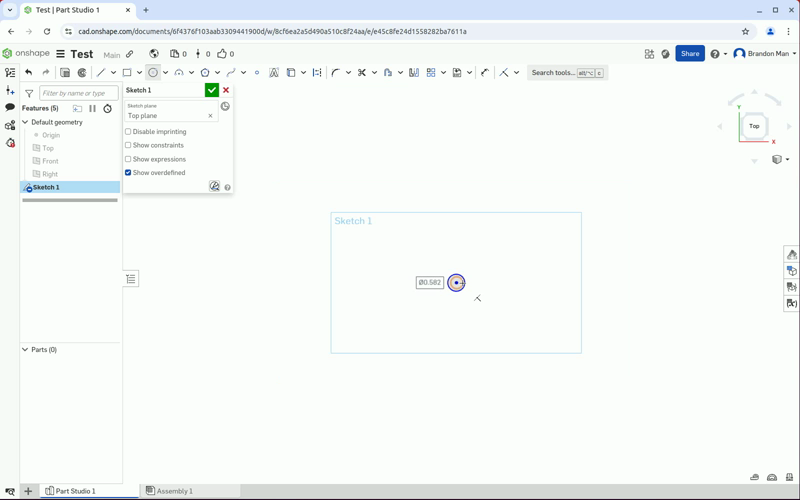
scroll(-6)
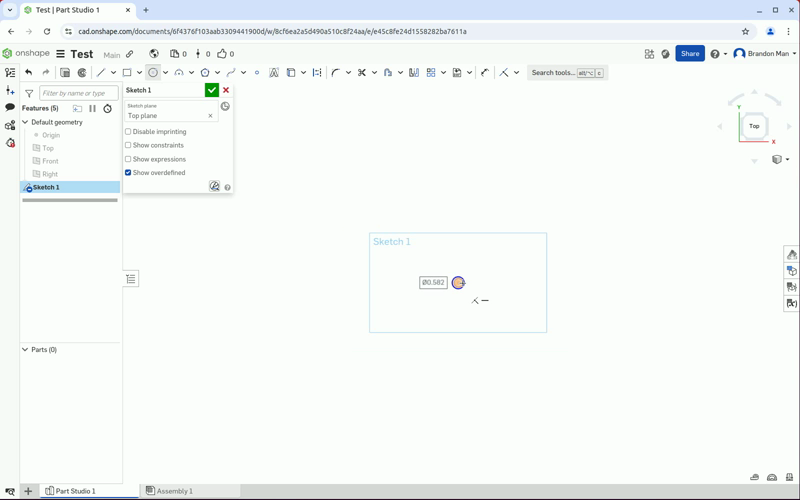
scroll(-6)
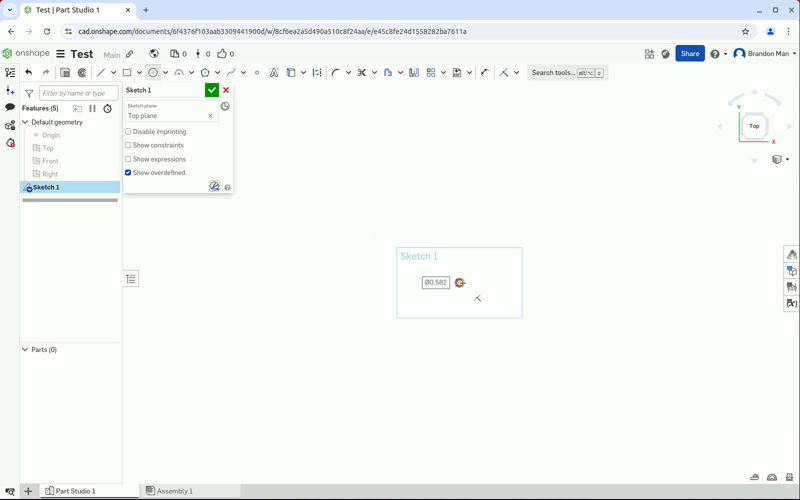
scroll(-6)
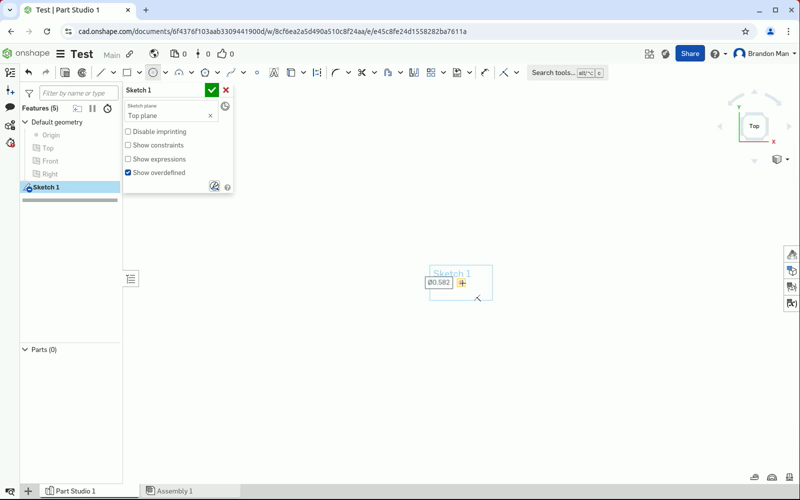
key(esc)
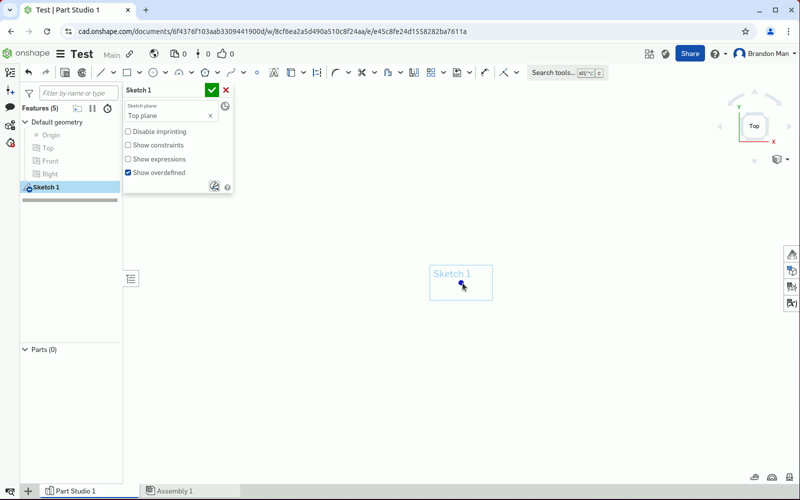
mouse_move(461, 284)
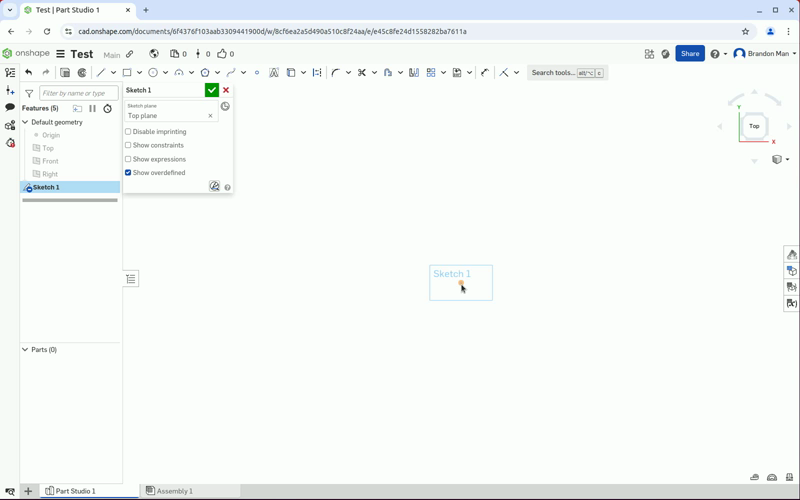
scroll(6)
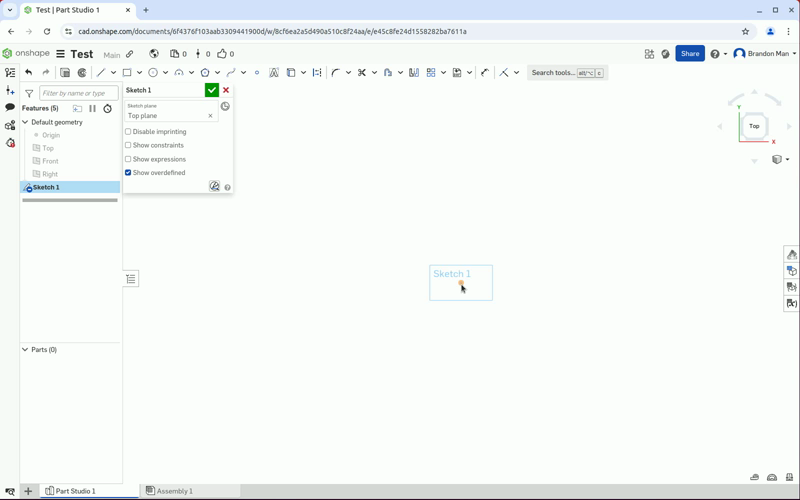
scroll(6)
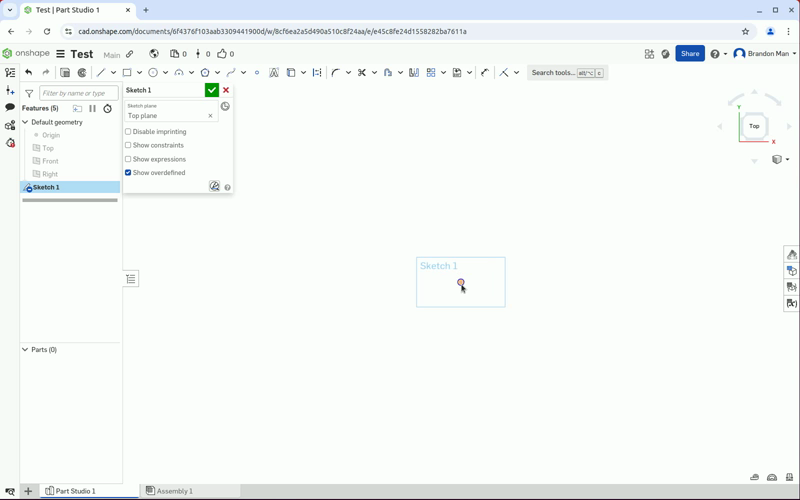
scroll(6)
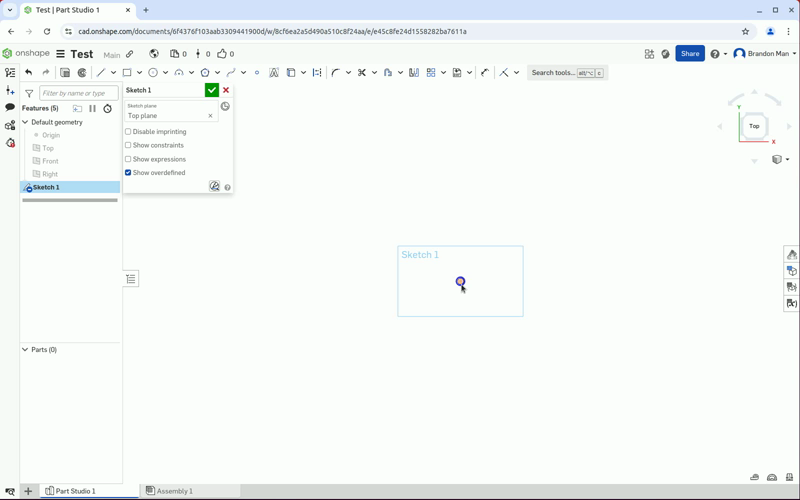
scroll(6)
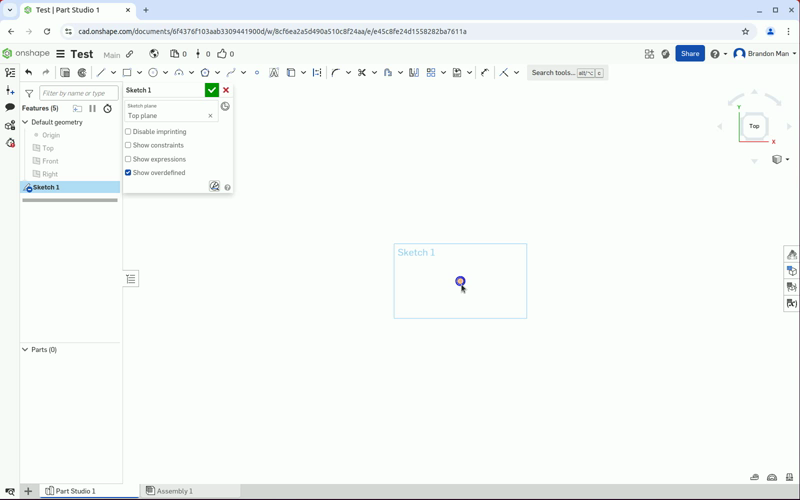
scroll(6)
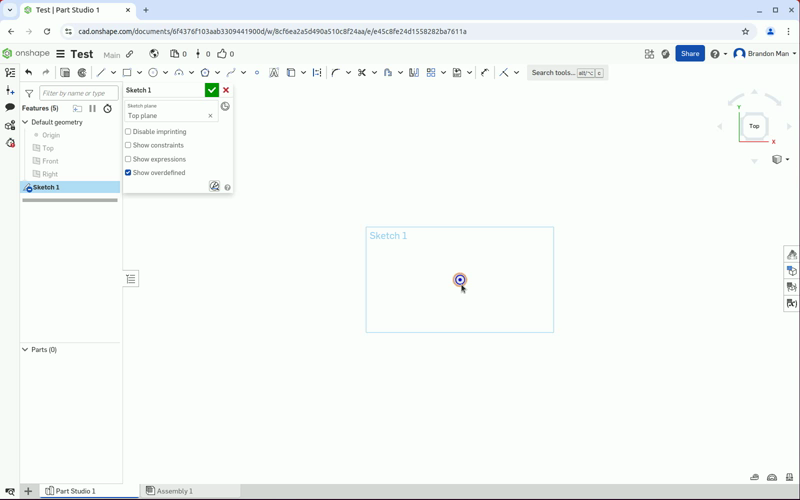
scroll(6)
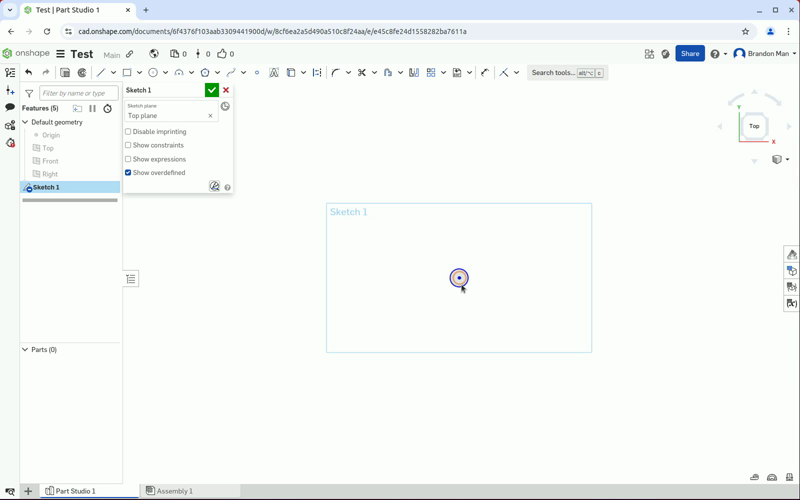
scroll(6)
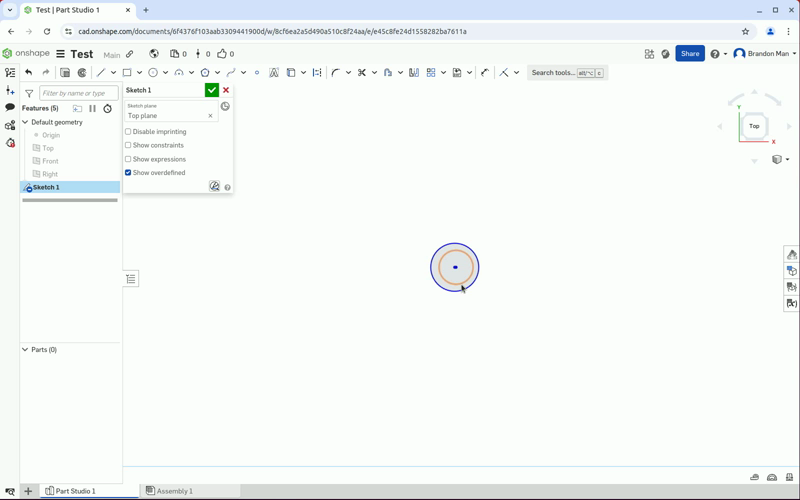
click(461, 284)
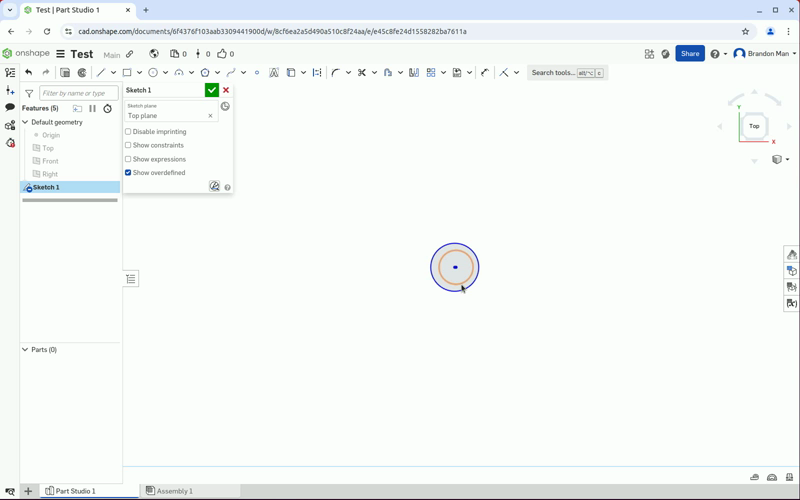
scroll(-6)
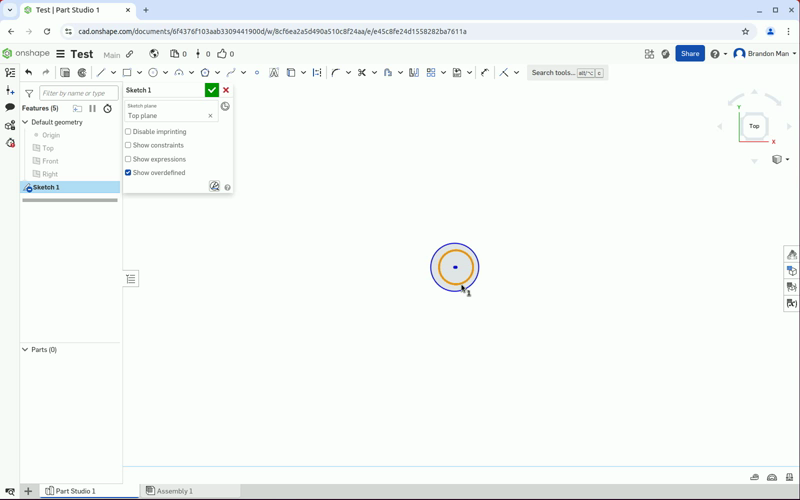
scroll(-6)
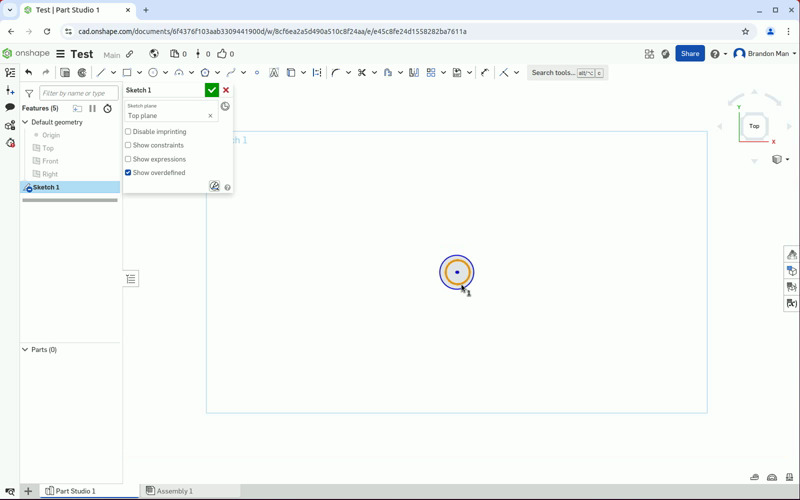
scroll(-6)
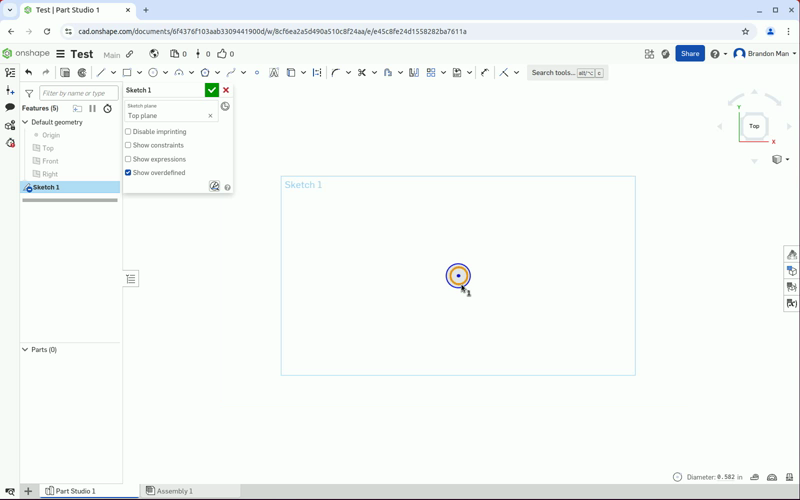
scroll(-6)
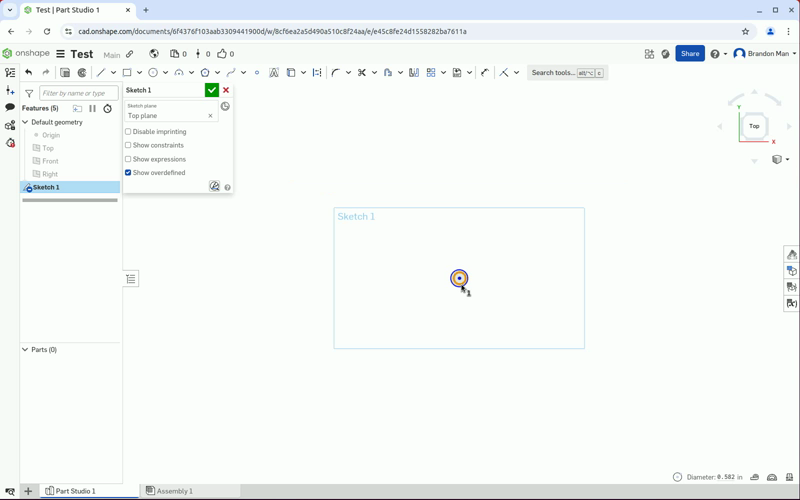
scroll(-6)
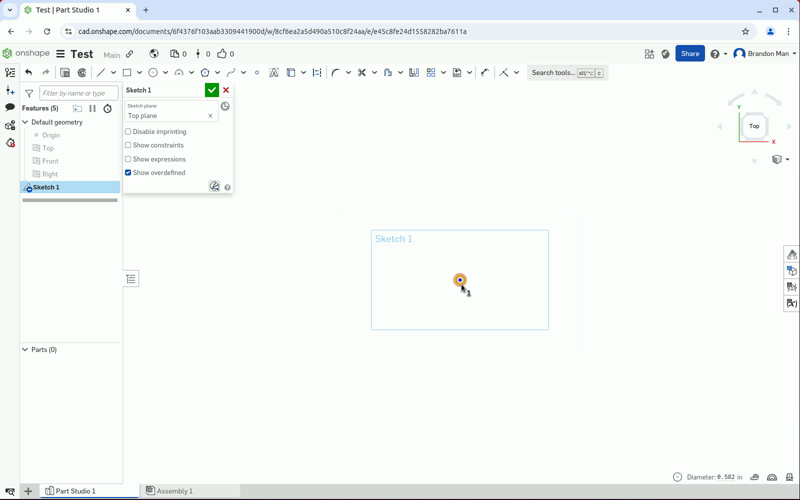
scroll(-6)
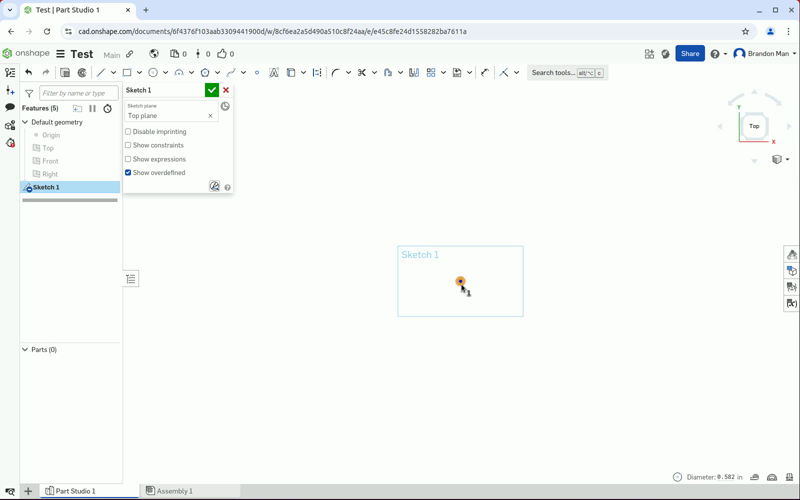
scroll(-6)
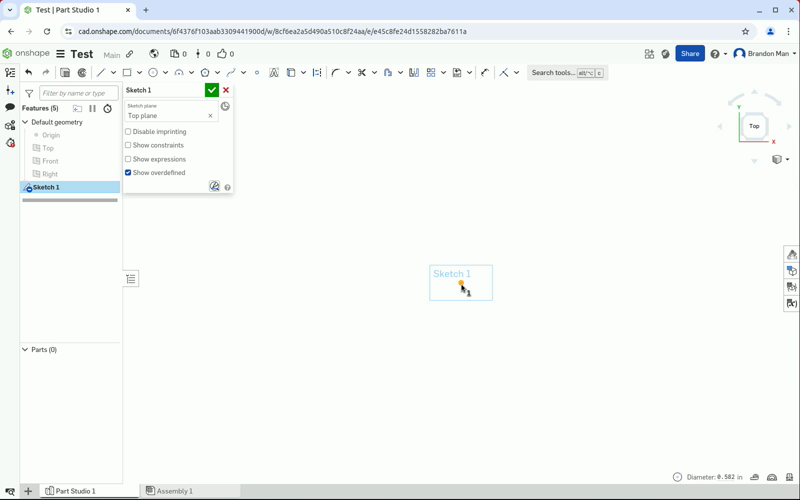
mouse_move(73, 352)
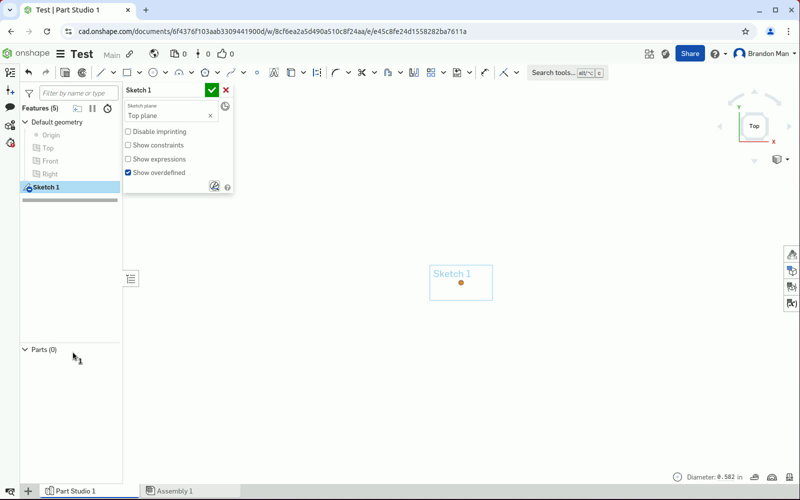
key(shift+y)
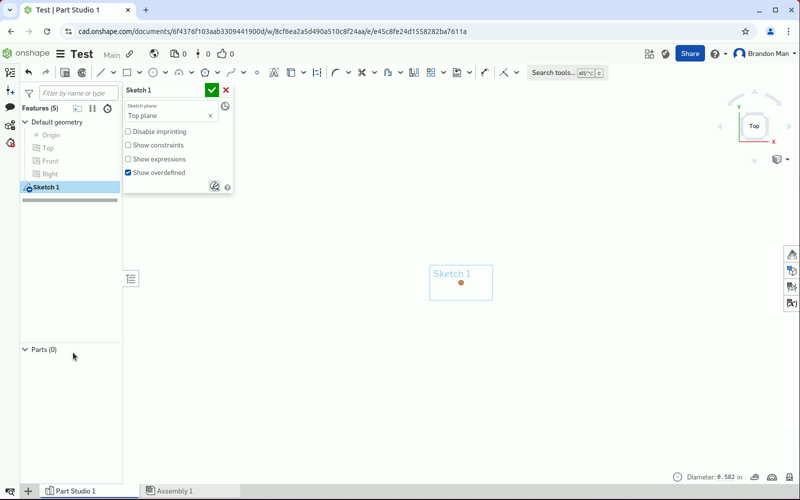
key(shift+e)
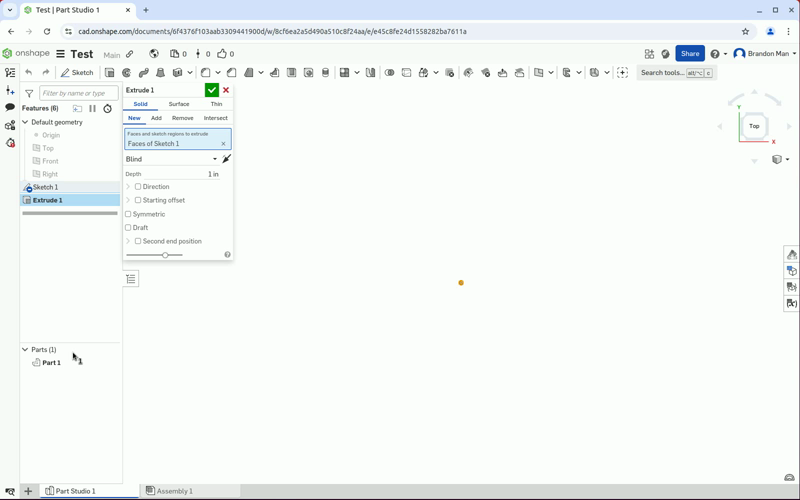
mouse_move(143, 106)
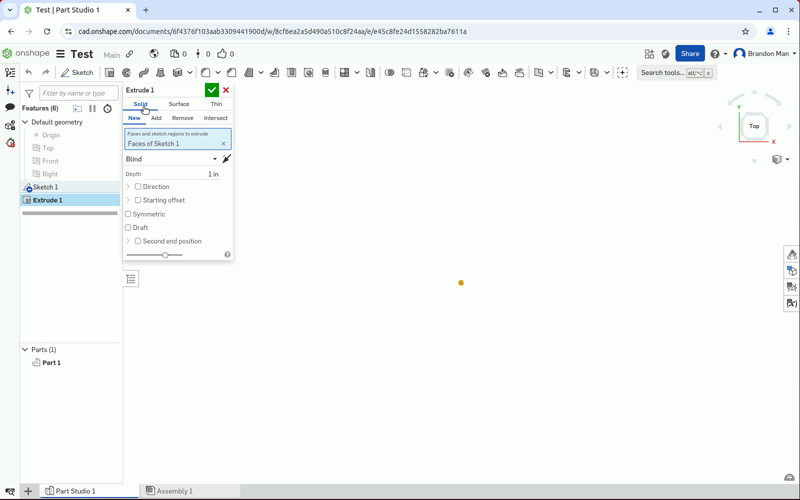
click(143, 106)
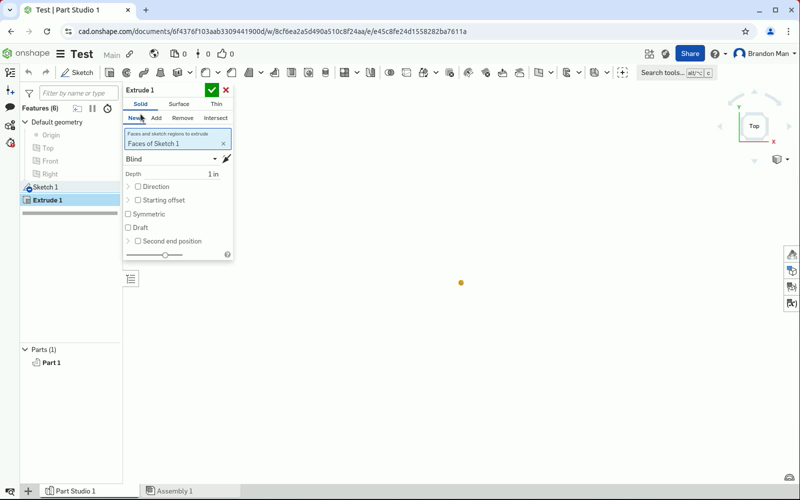
mouse_move(137, 120)
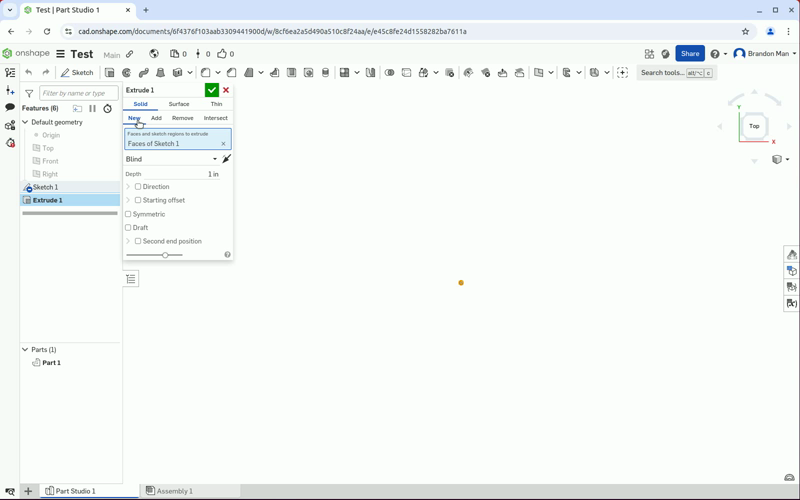
click(137, 120)
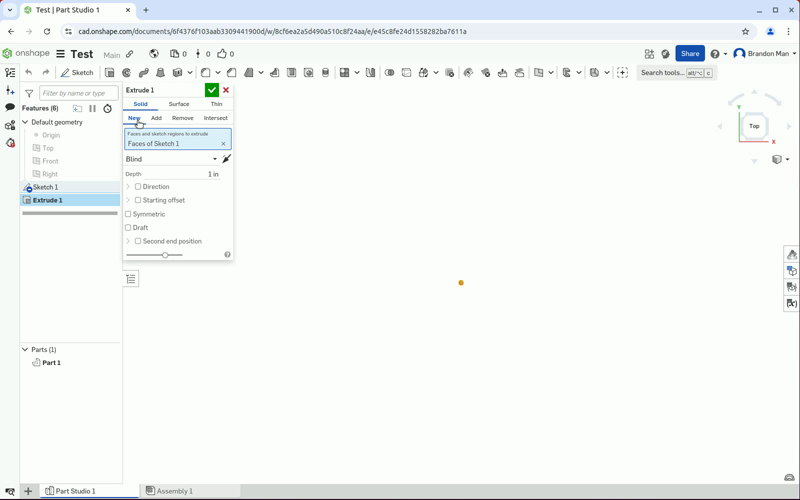
key(tab, 4)
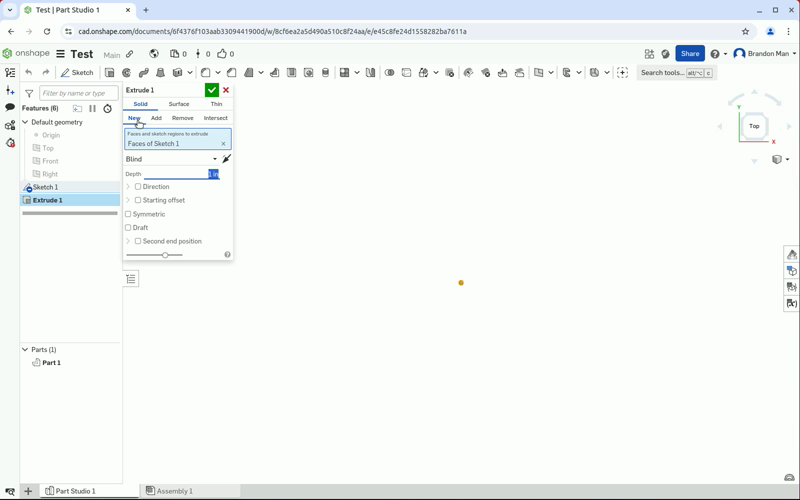
text(23.108)
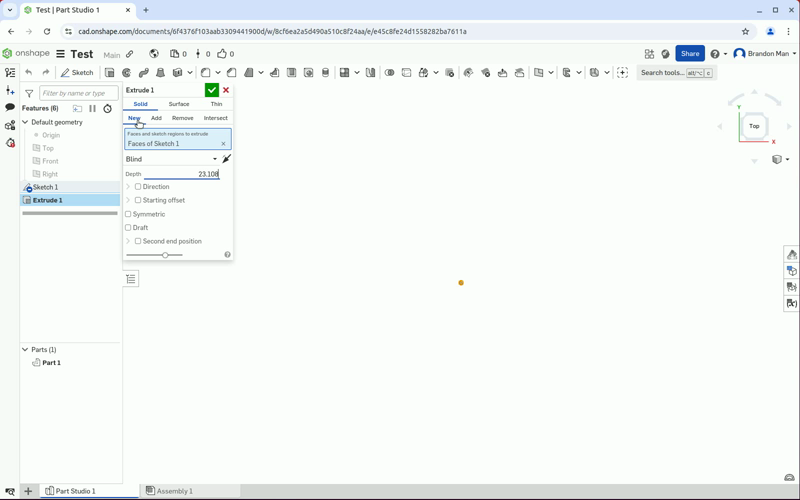
key(enter)
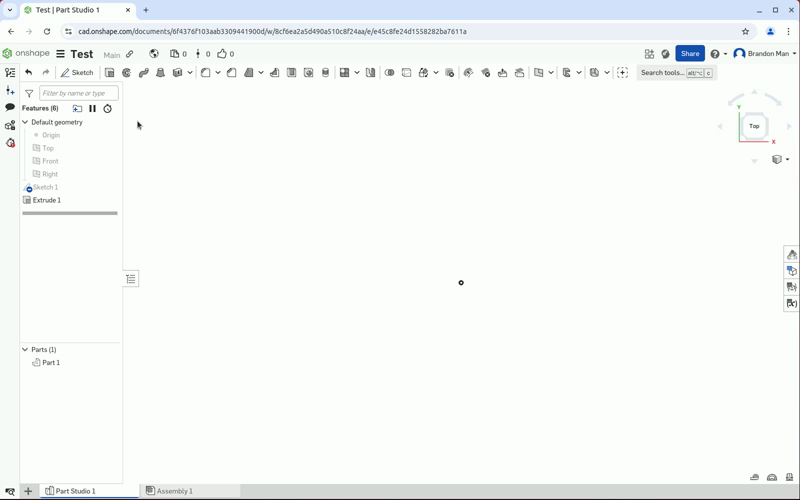
key(shift+h)
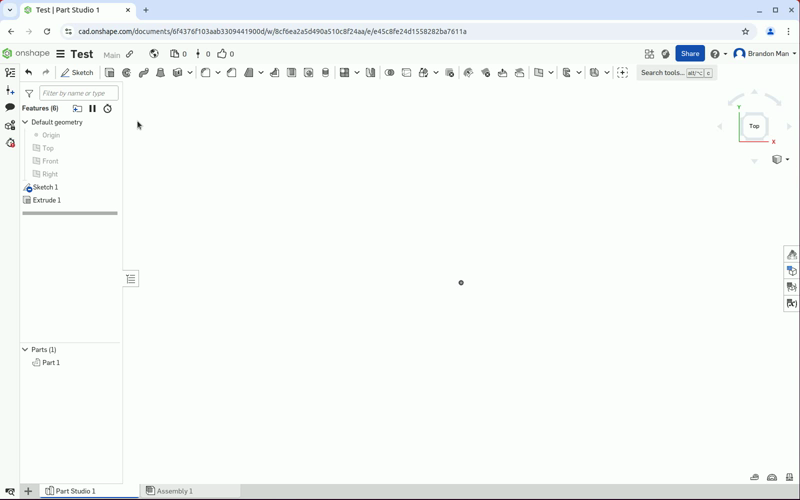
key(shift+h)
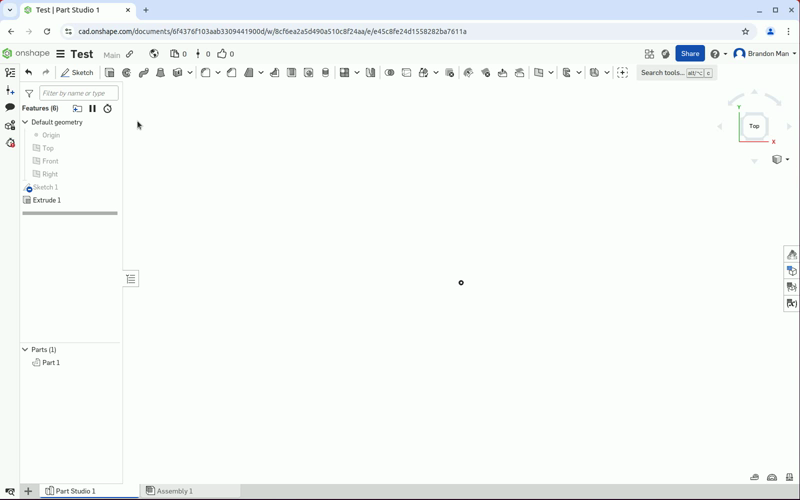
mouse_move(73, 189)
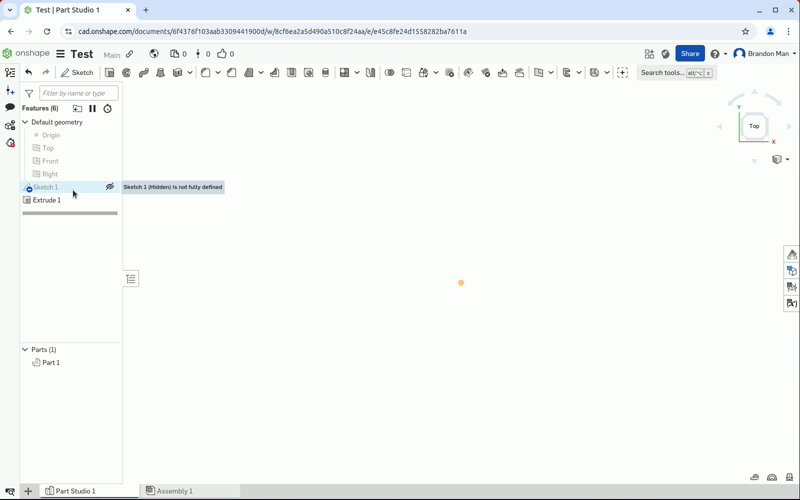
click(73, 189)
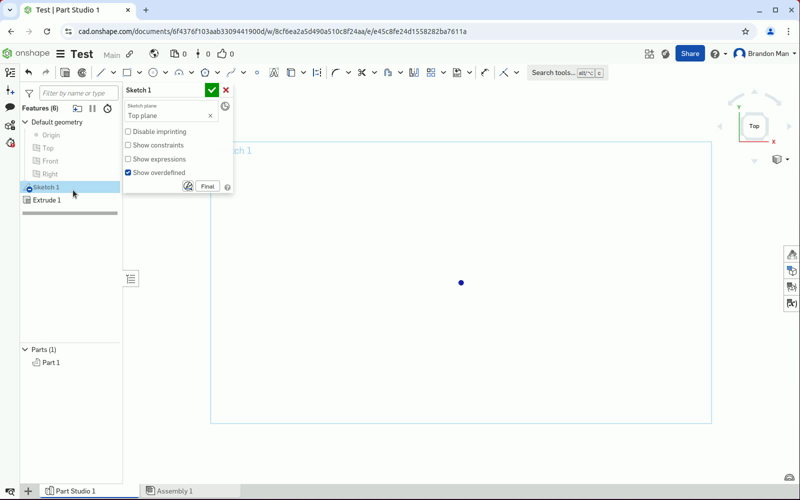
mouse_move(229, 92)
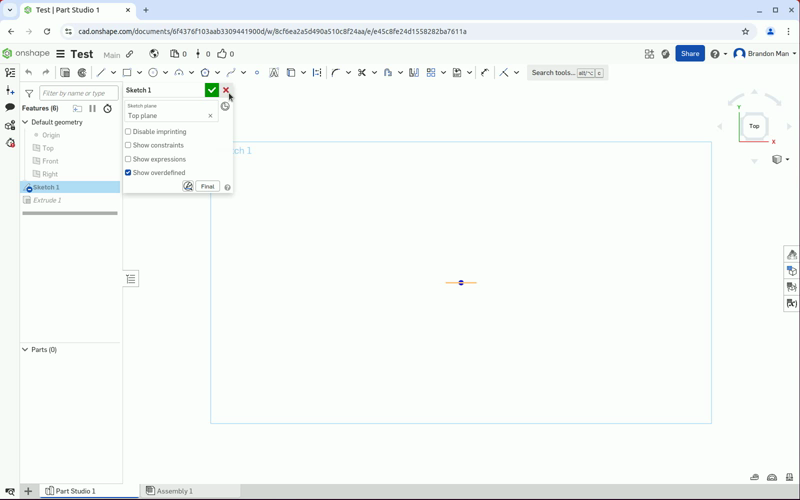
click(229, 92)
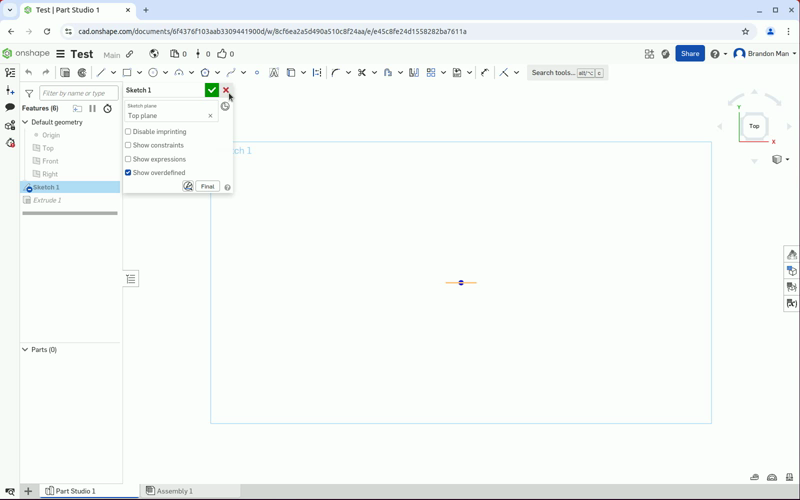
key(shift+s)
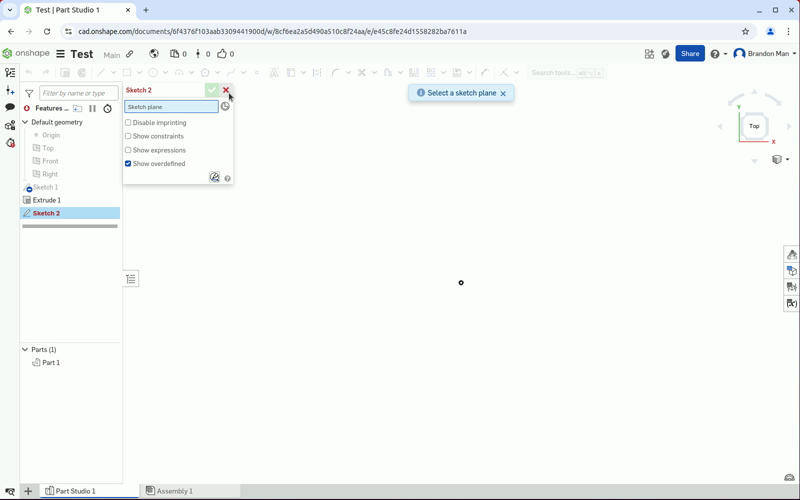
mouse_move(73, 150)
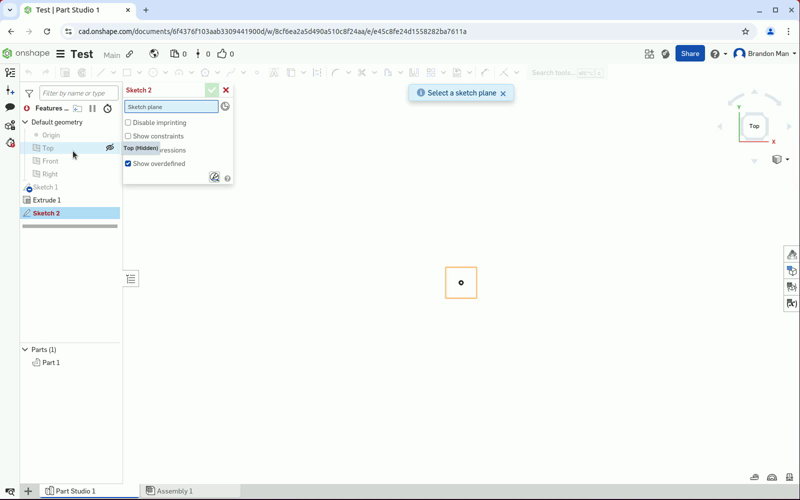
click(73, 150)
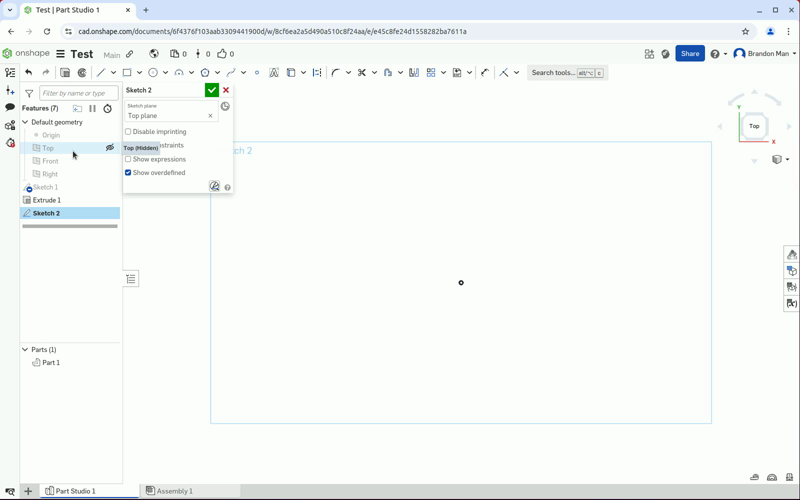
mouse_move(73, 352)
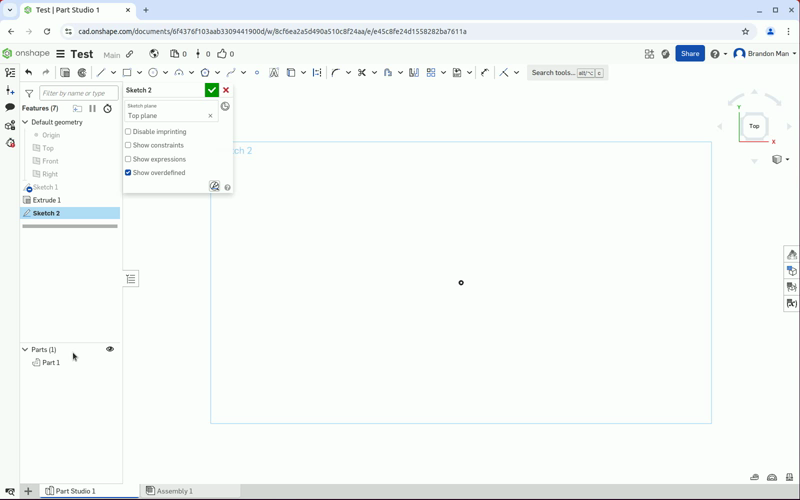
key(y)
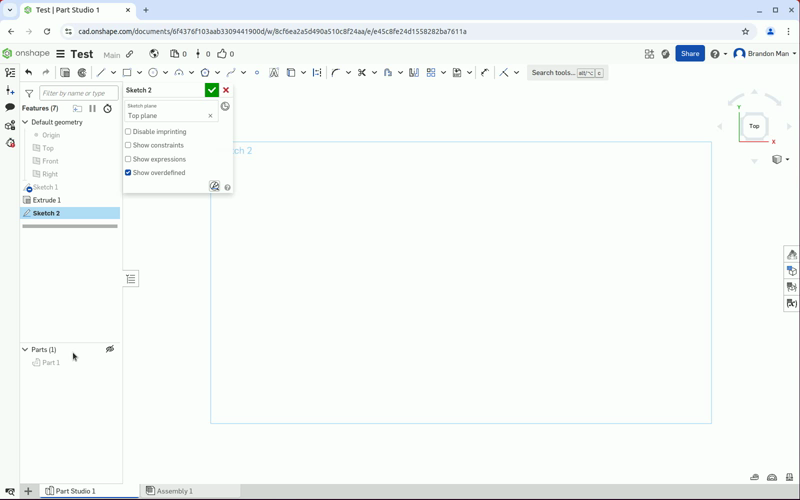
key(c)
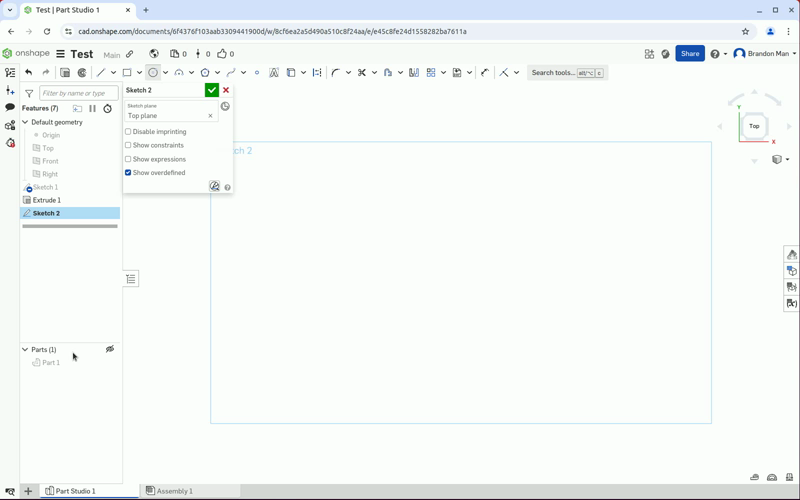
key_down(shift)
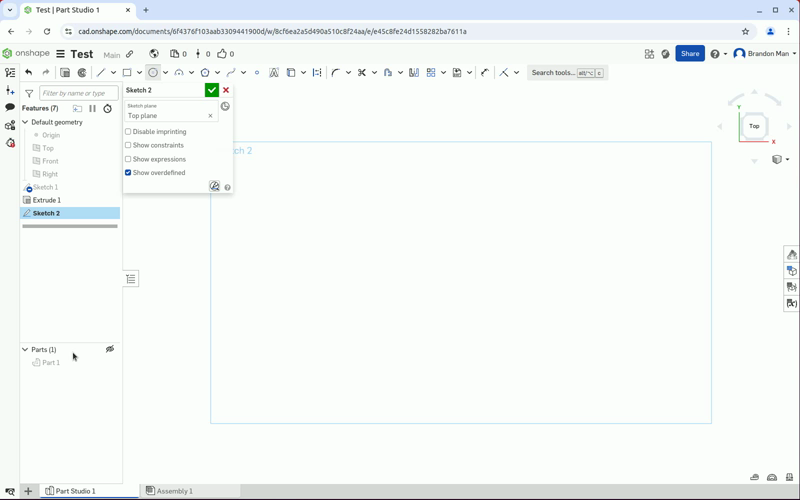
mouse_move(461, 278)
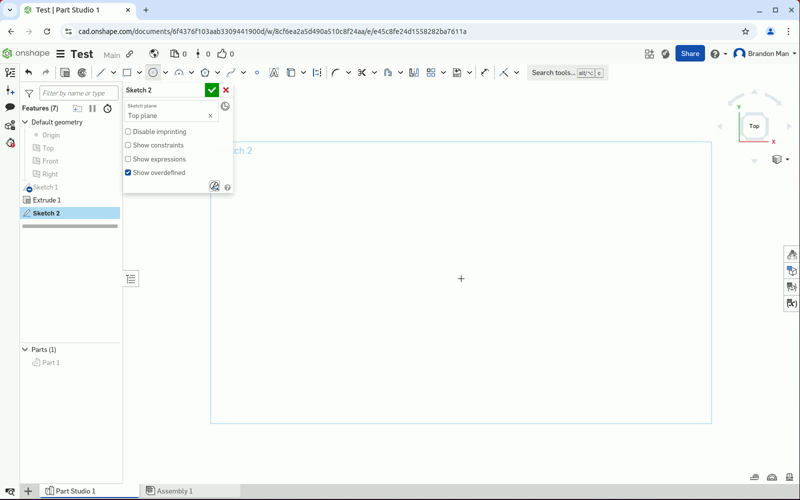
click(461, 278)
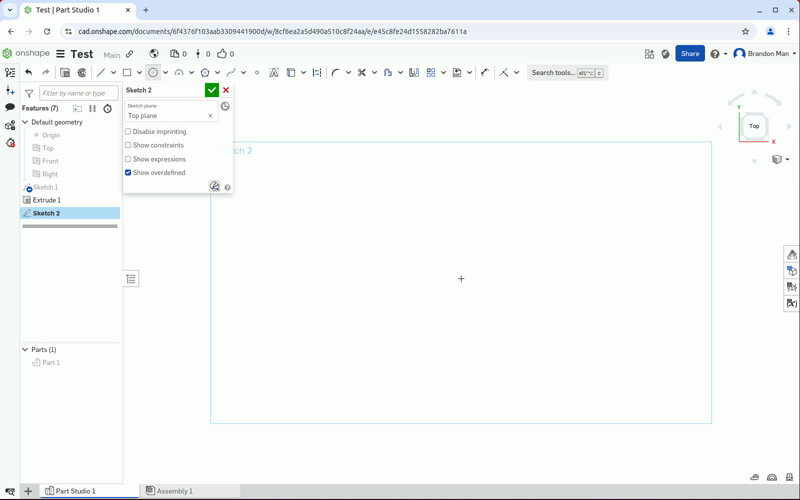
key_up(shift)
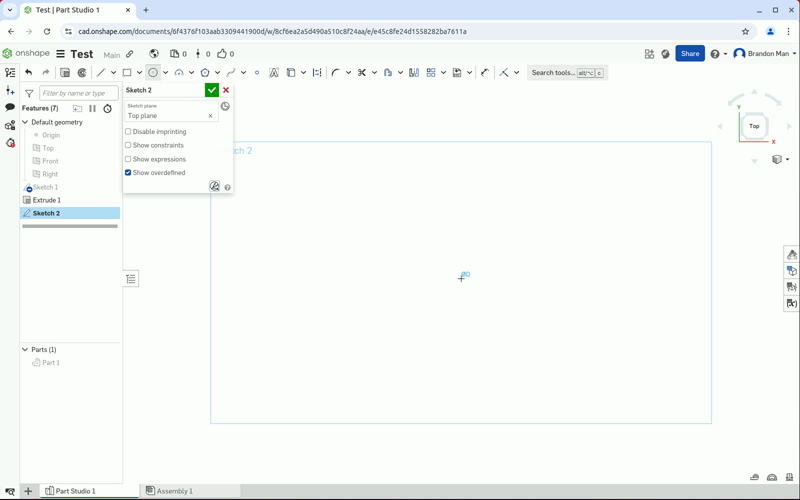
mouse_move(463, 278)
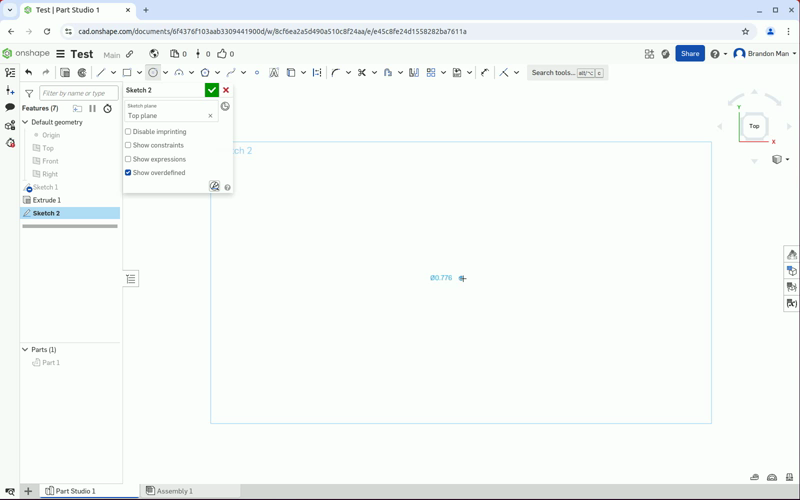
scroll(6)
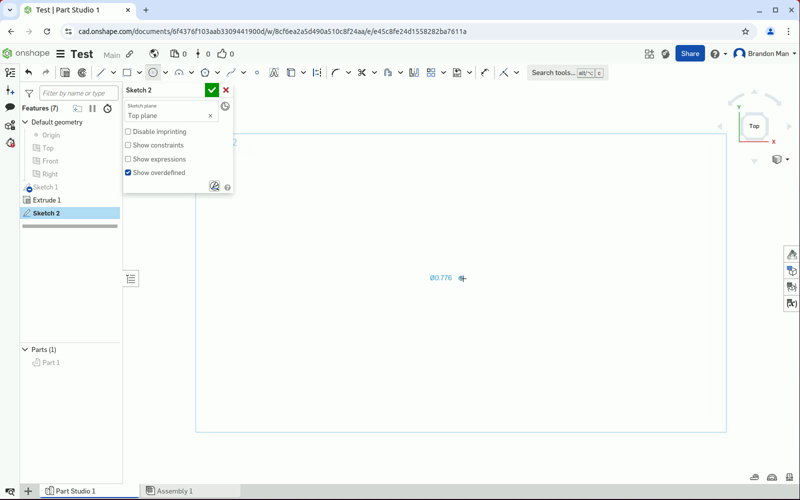
scroll(6)
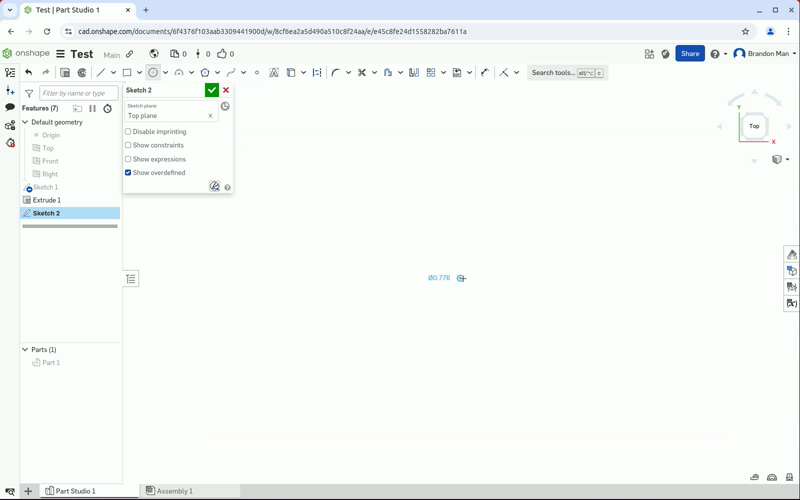
scroll(6)
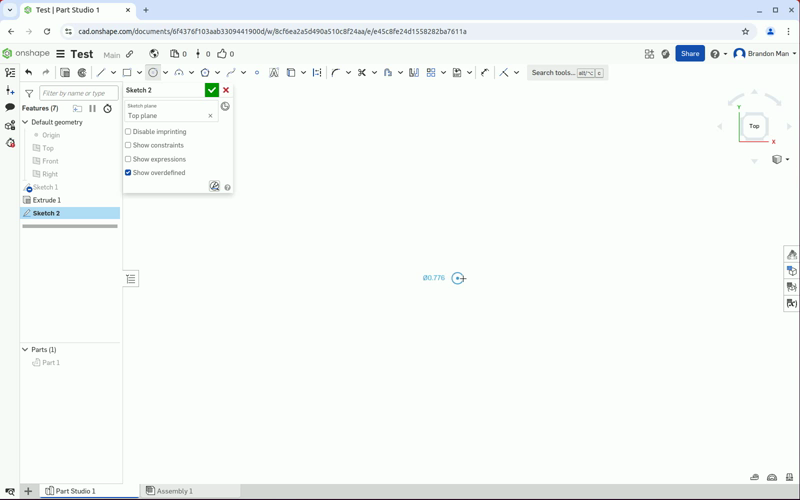
scroll(6)
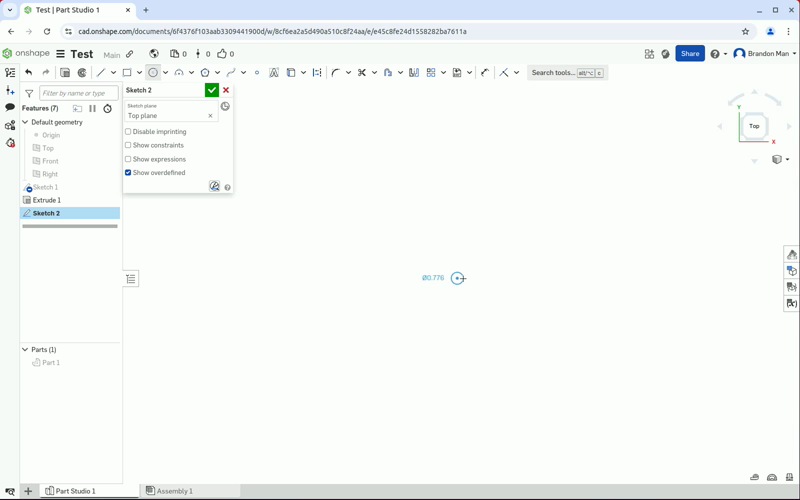
scroll(6)
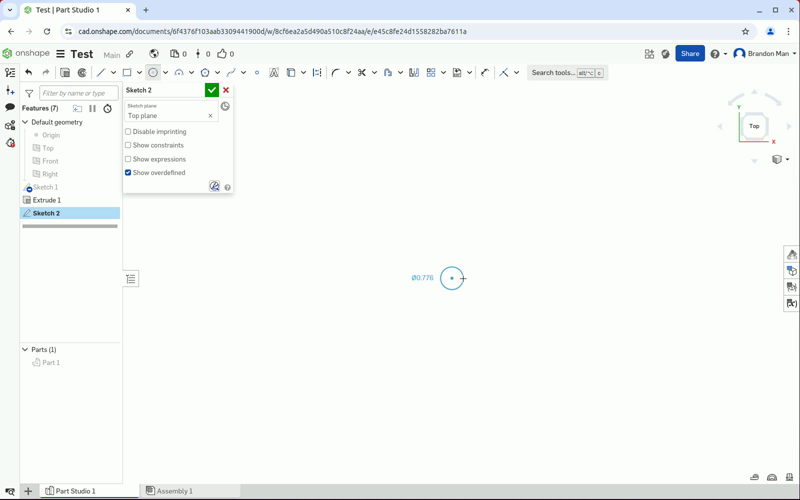
scroll(6)
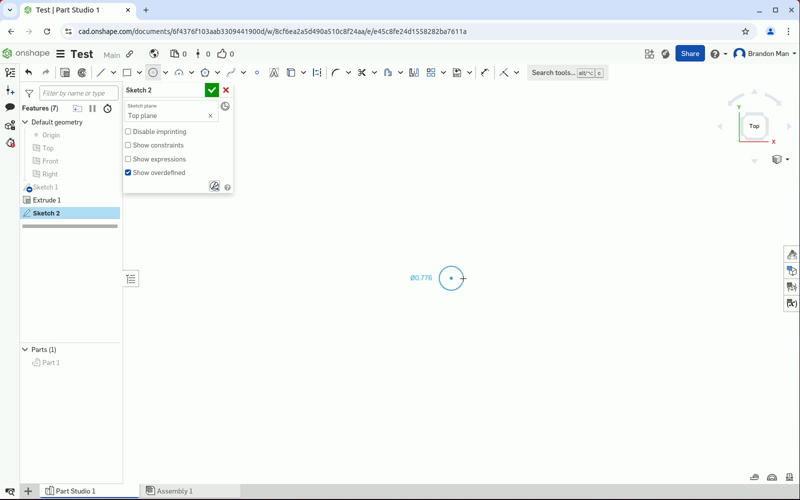
scroll(6)
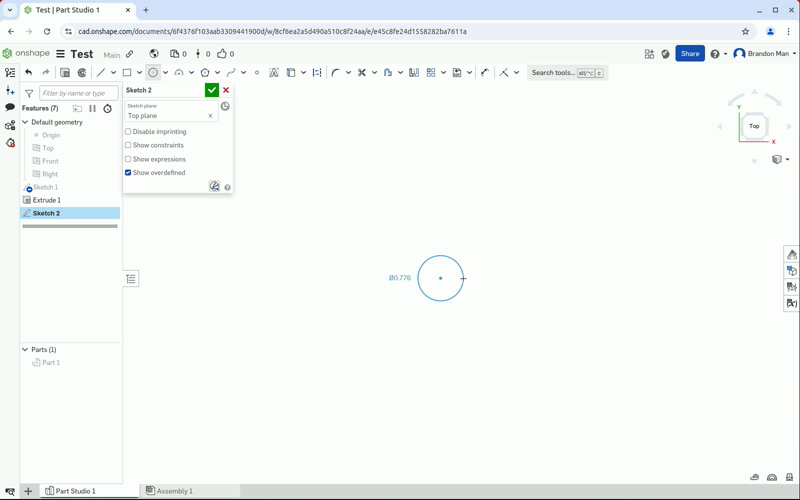
click(463, 278)
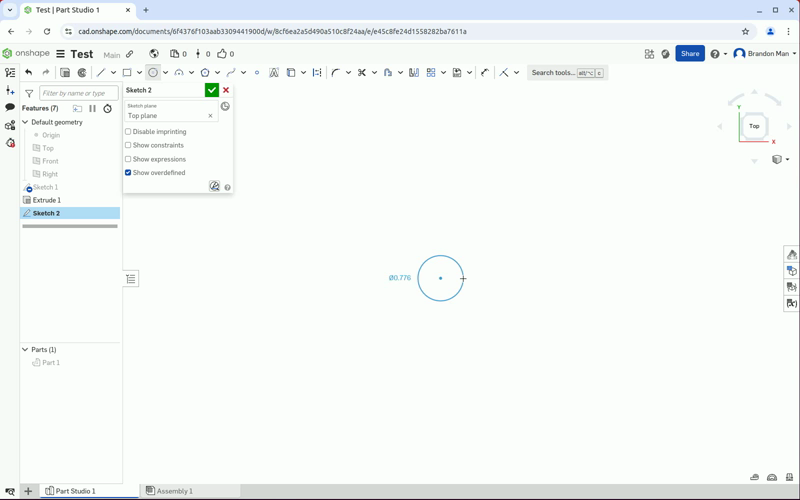
scroll(-6)
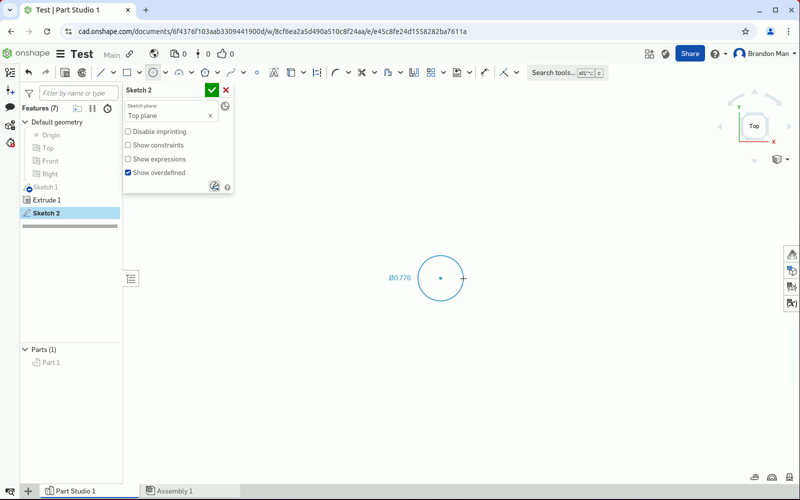
scroll(-6)
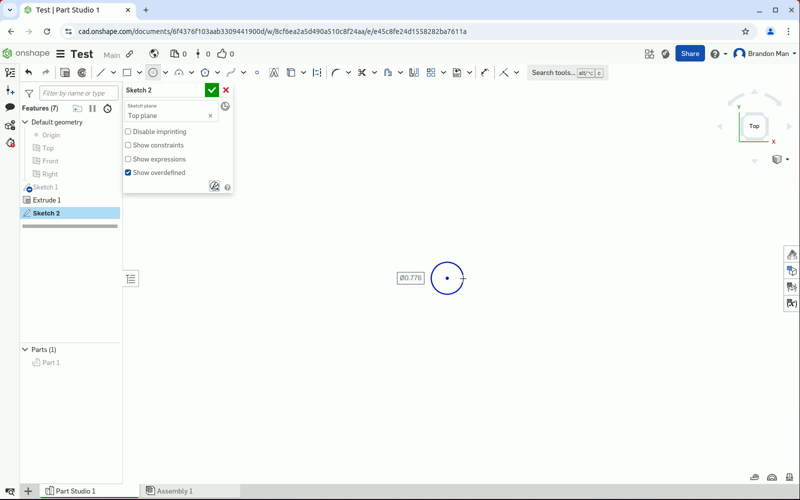
scroll(-6)
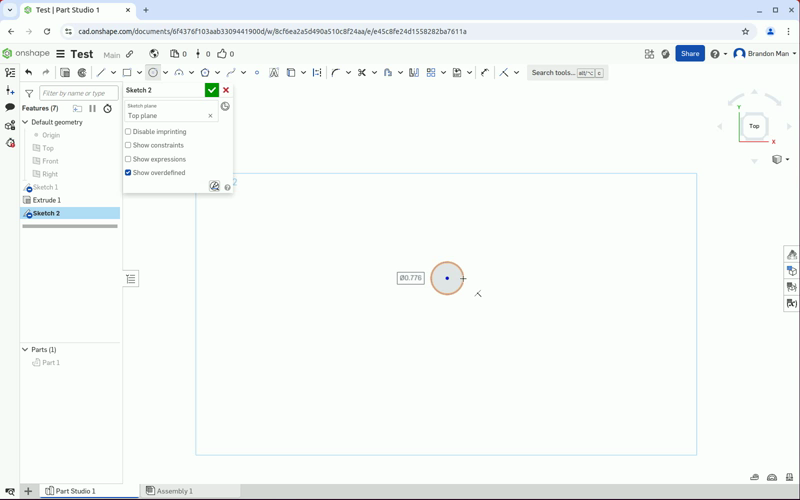
scroll(-6)
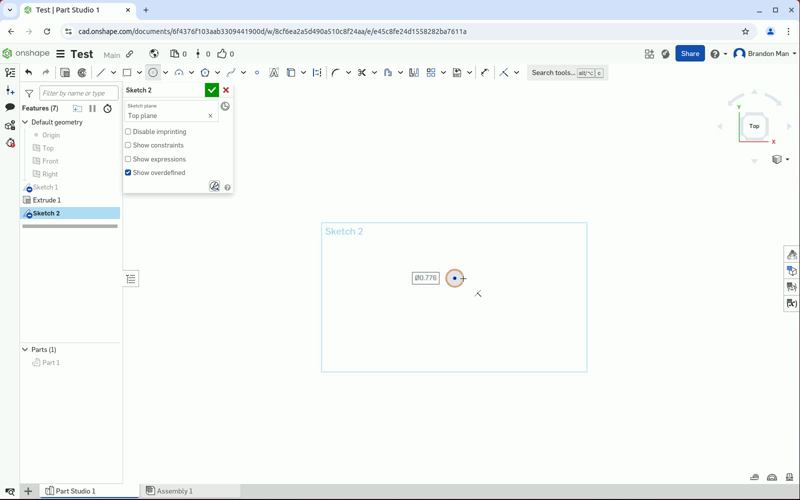
scroll(-6)
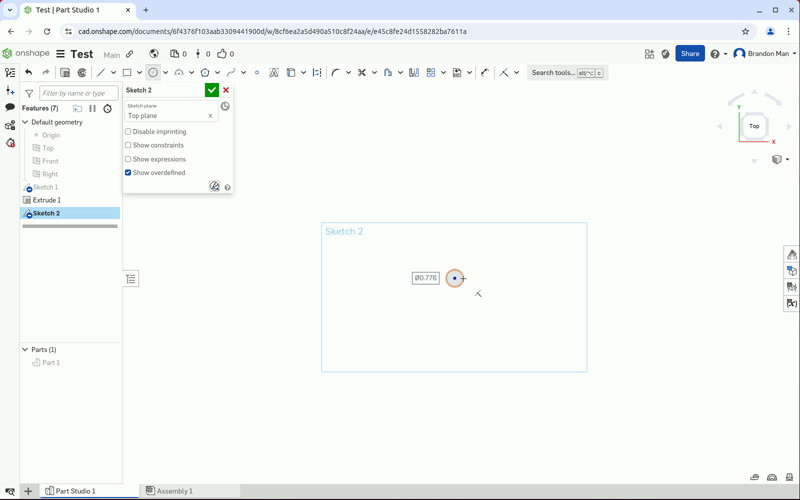
scroll(-6)
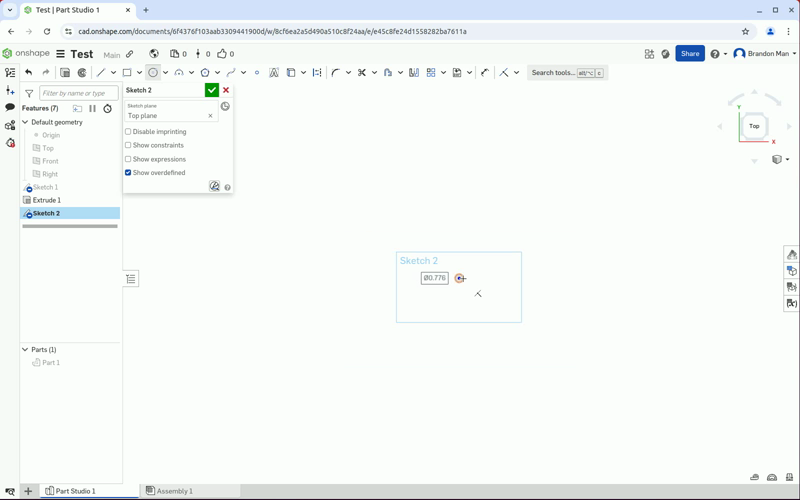
scroll(-6)
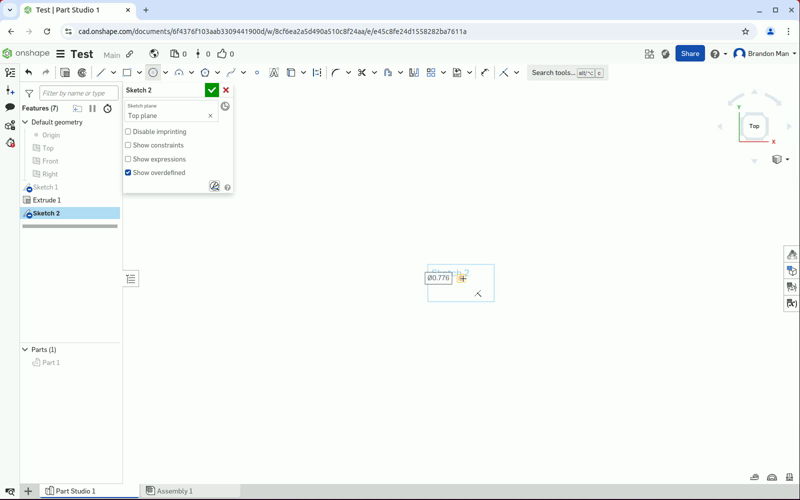
key(esc)
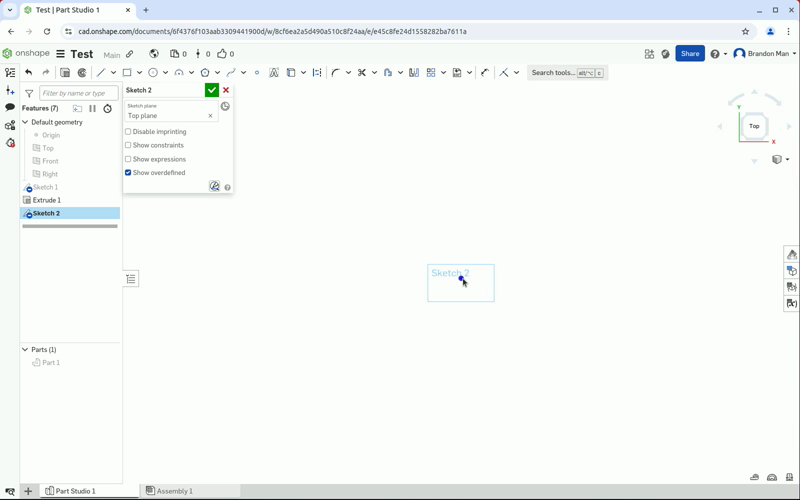
mouse_move(462, 277)
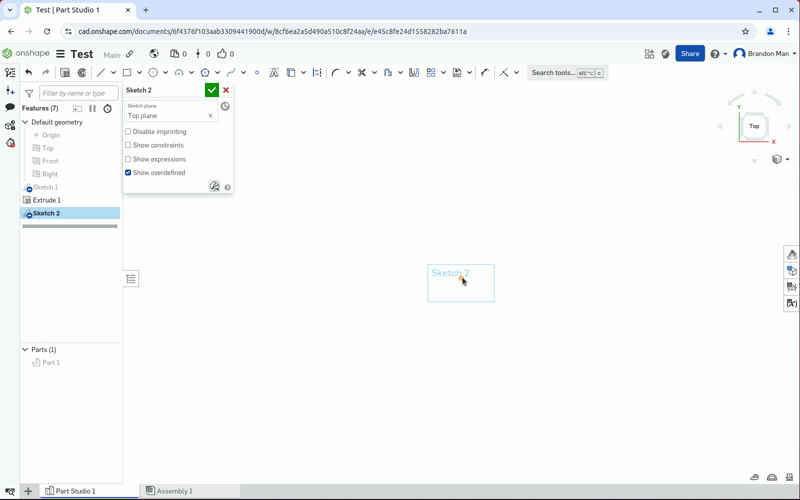
scroll(6)
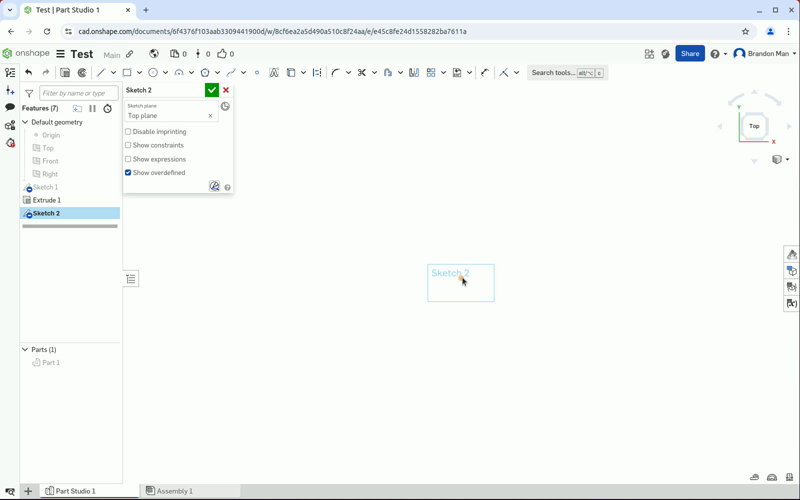
scroll(6)
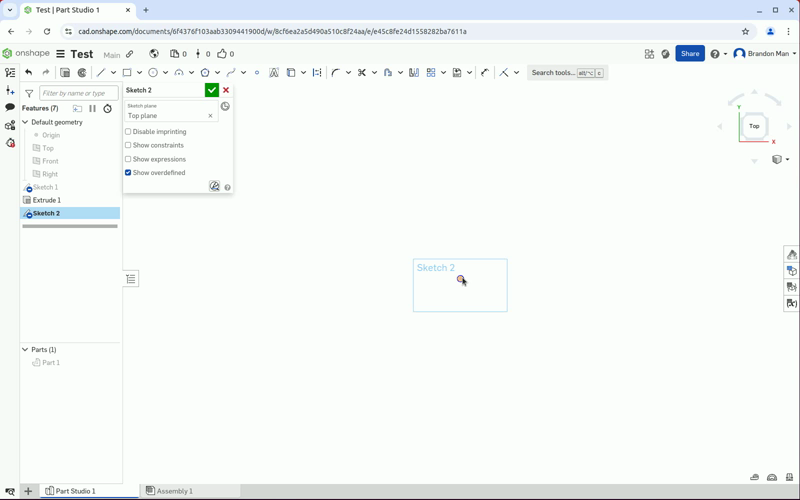
scroll(6)
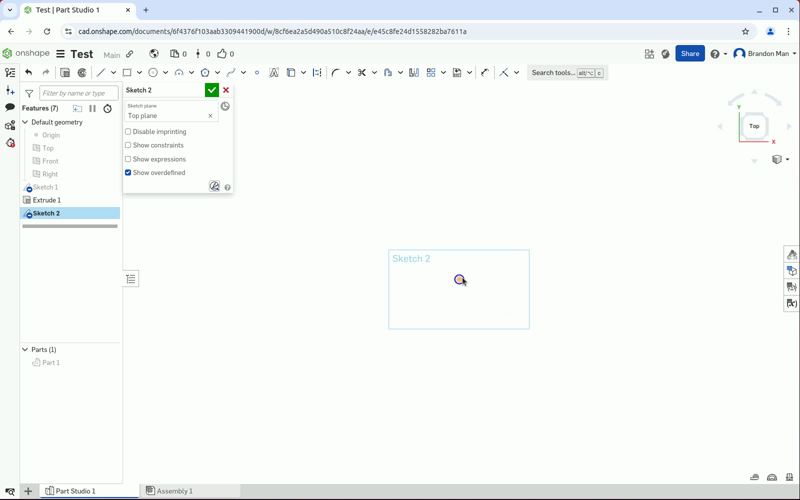
scroll(6)
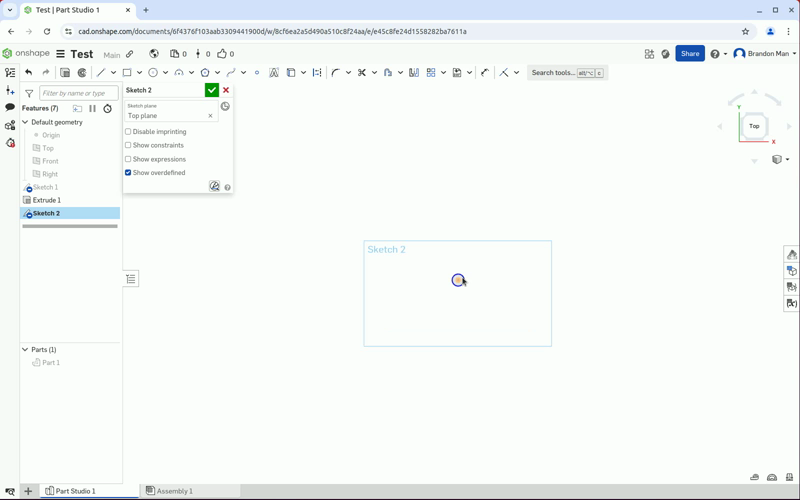
scroll(6)
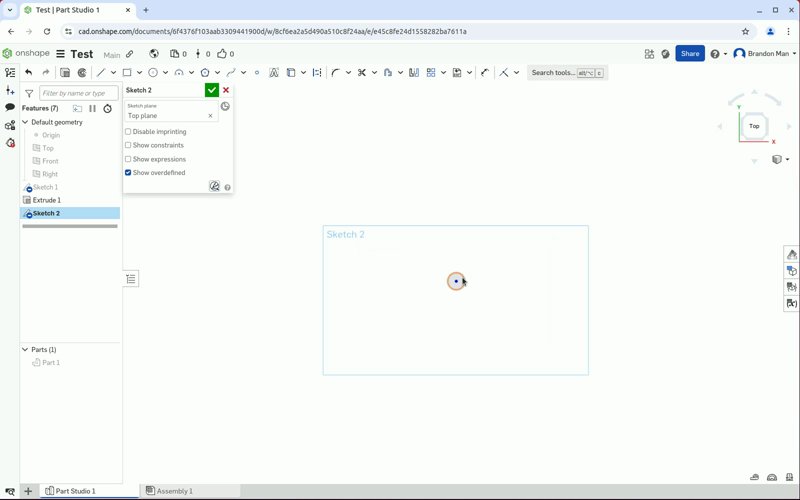
scroll(6)
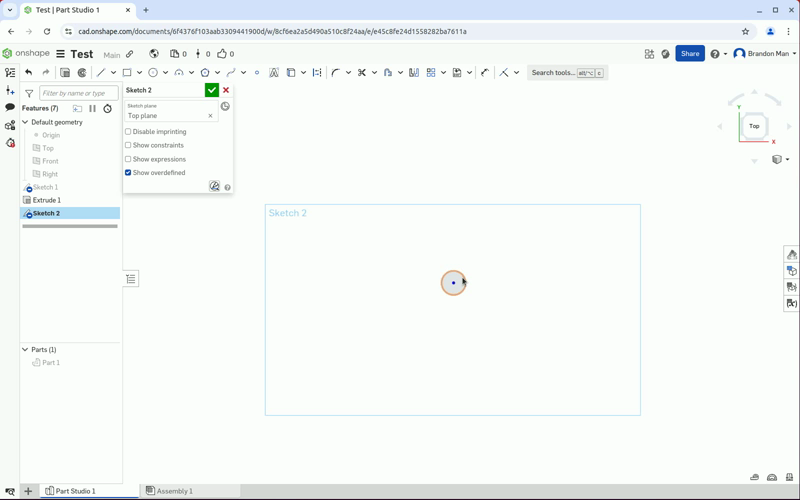
scroll(6)
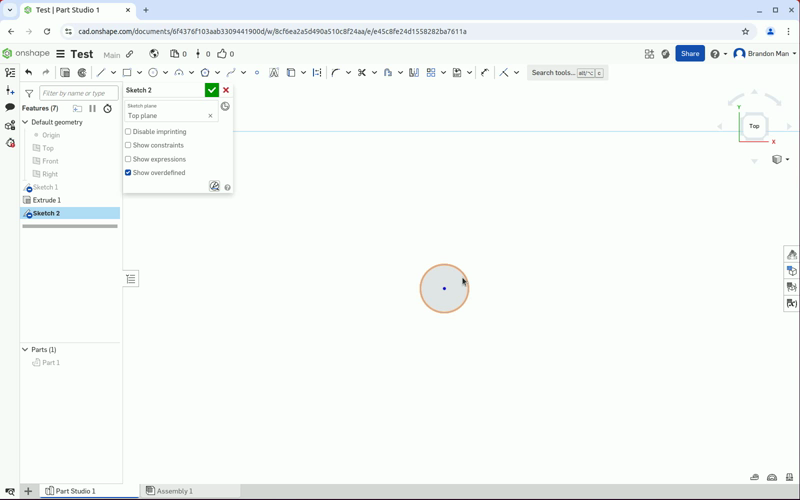
click(462, 277)
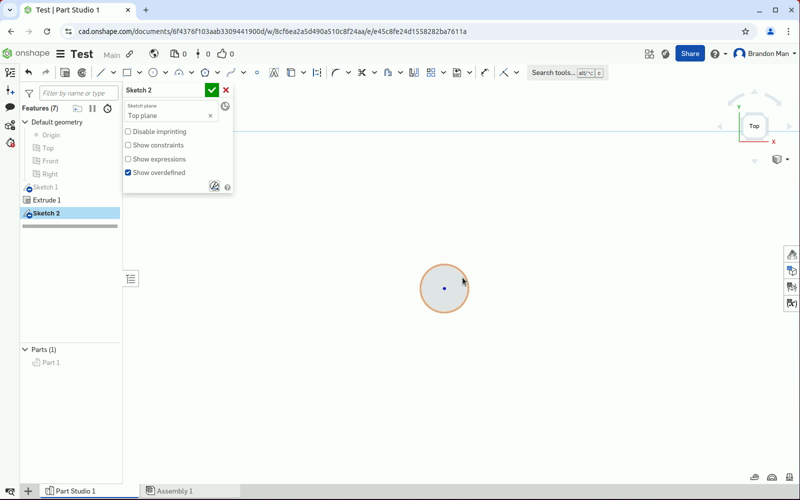
scroll(-6)
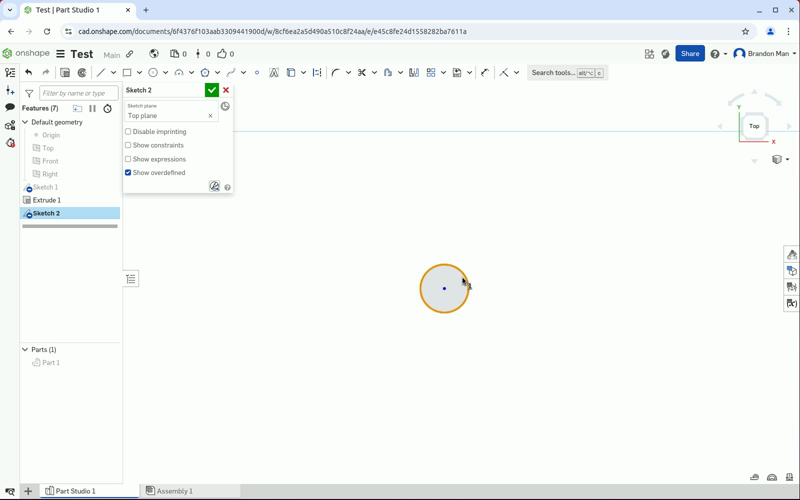
scroll(-6)
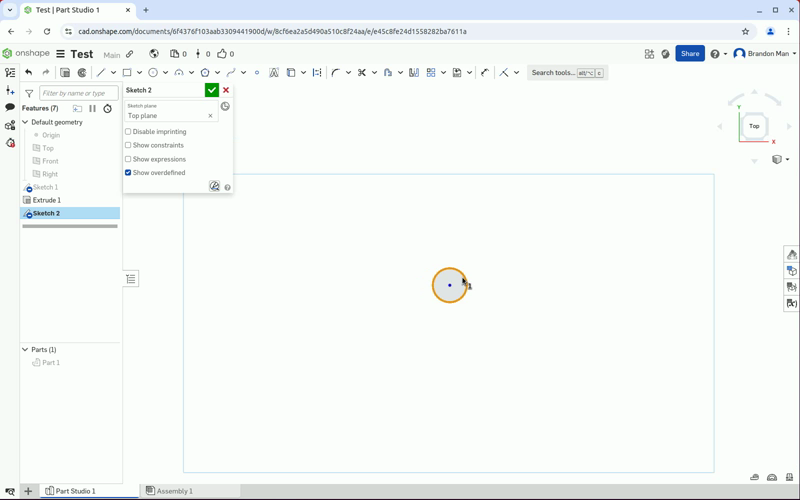
scroll(-6)
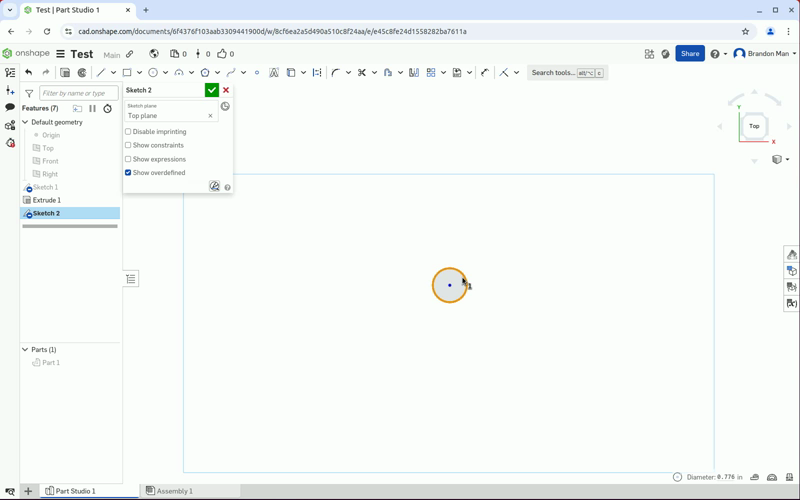
scroll(-6)
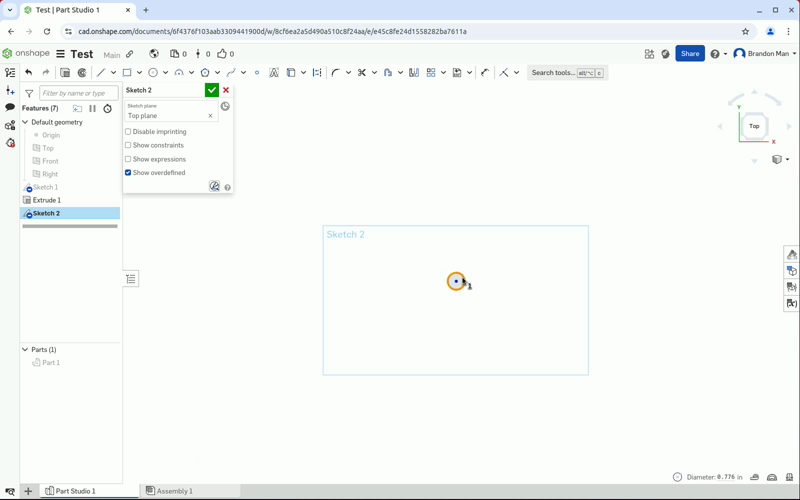
scroll(-6)
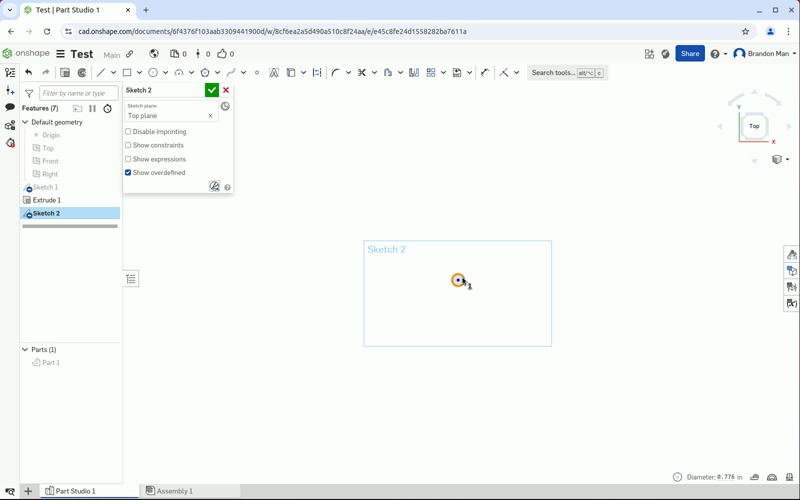
scroll(-6)
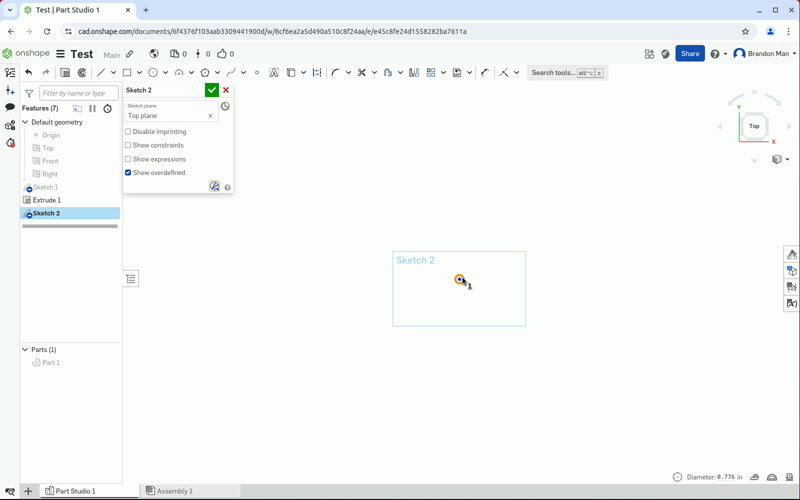
scroll(-6)
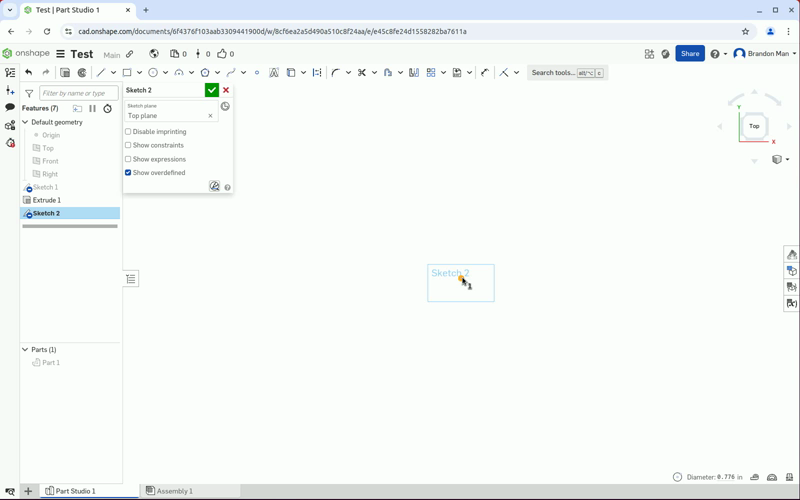
mouse_move(73, 352)
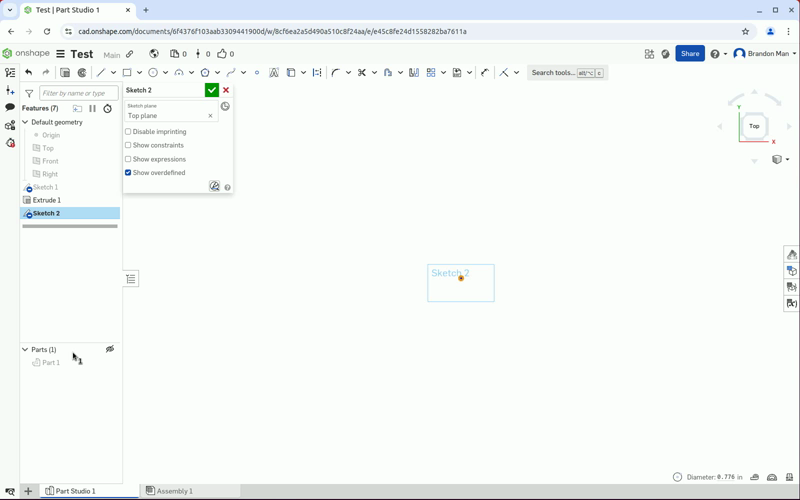
key(shift+y)
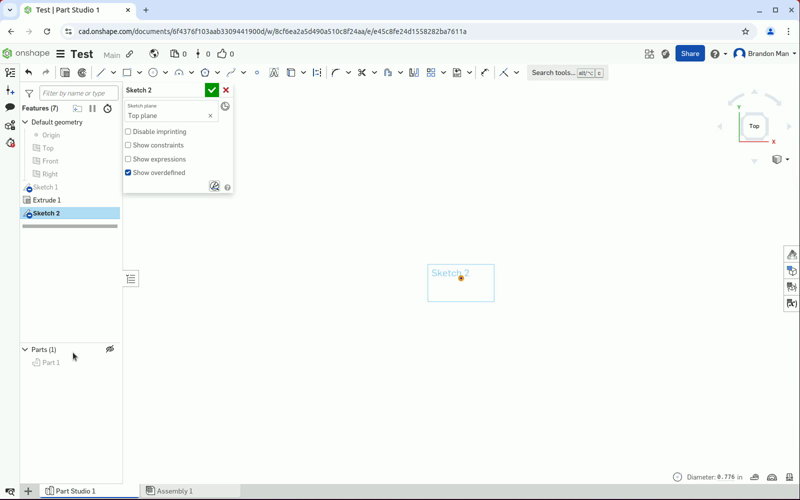
key(shift+e)
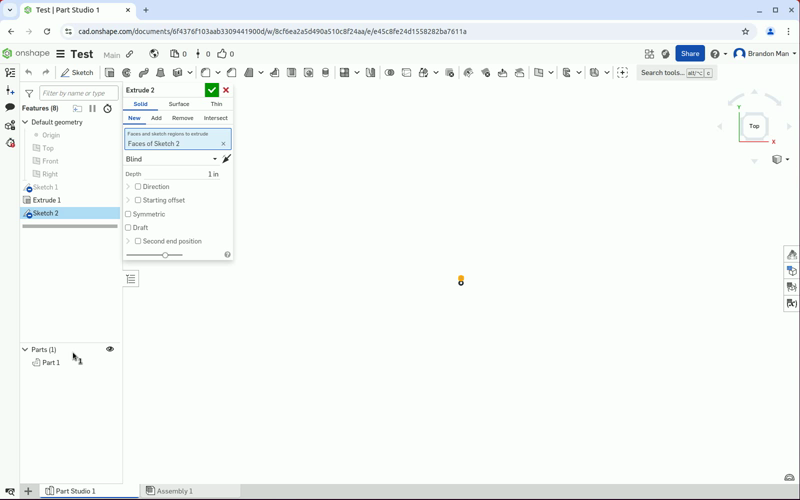
mouse_move(143, 106)
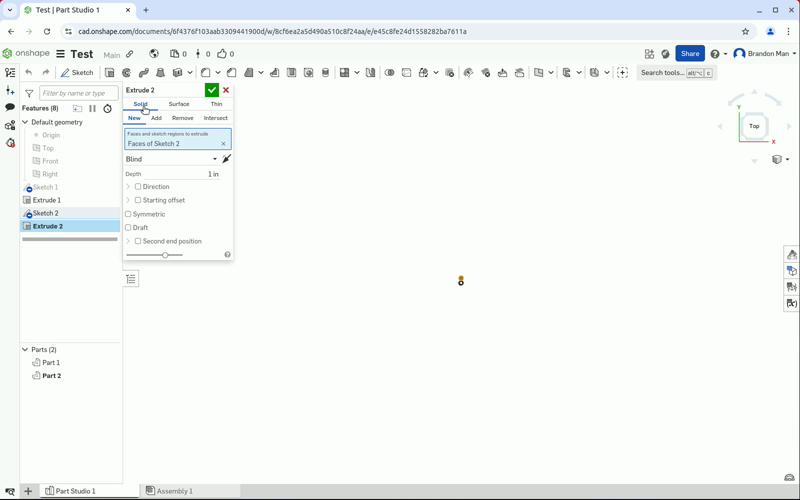
click(143, 106)
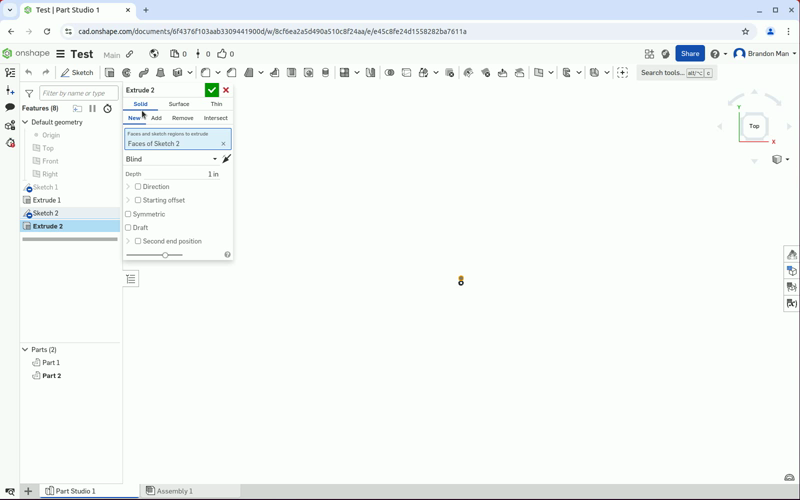
mouse_move(137, 120)
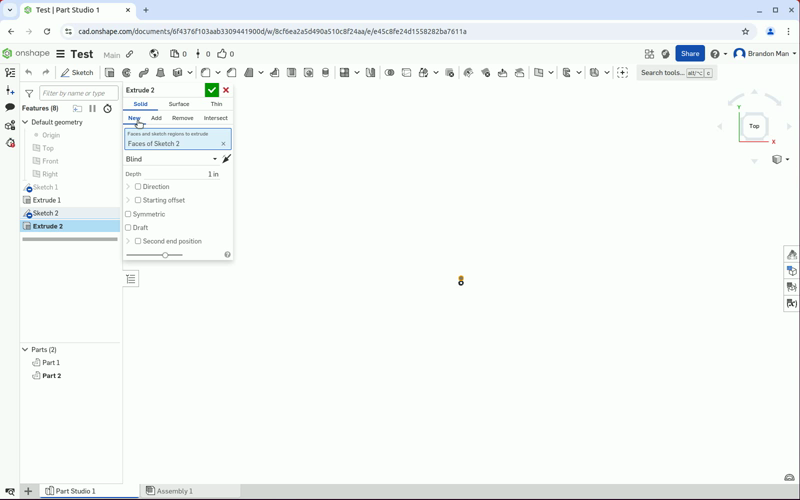
click(137, 120)
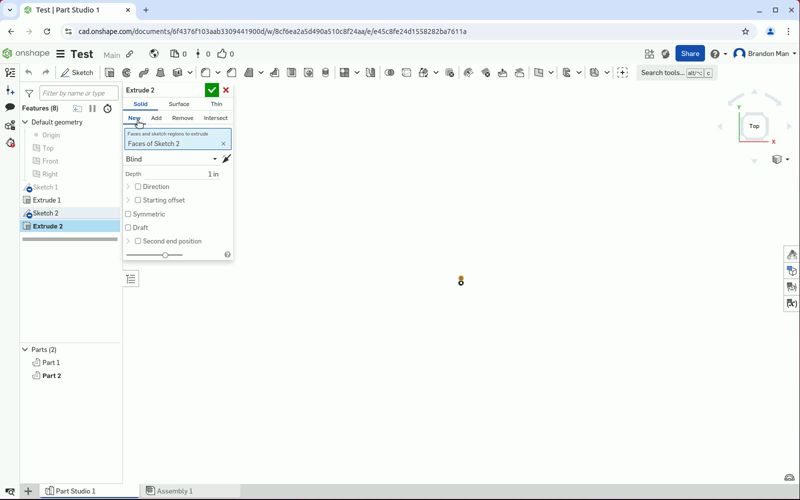
key(tab, 4)
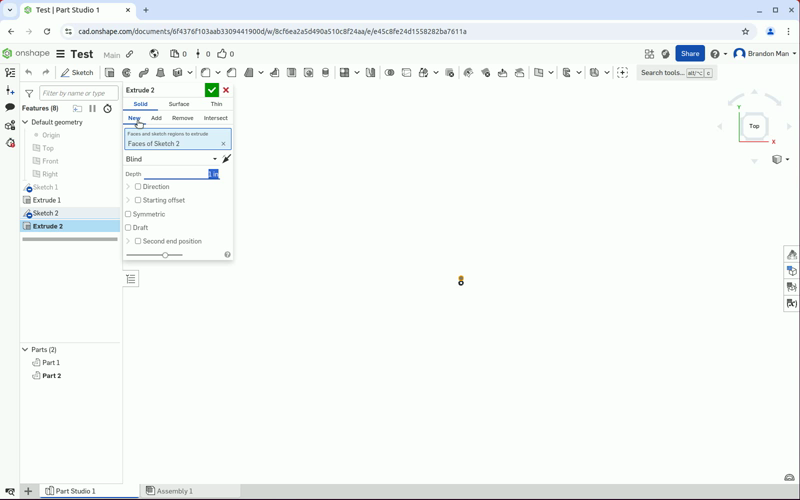
text(21.905)
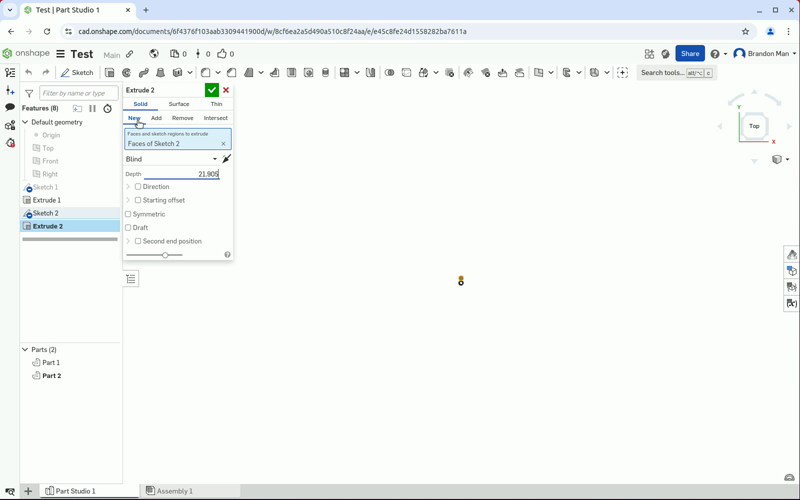
key(enter)
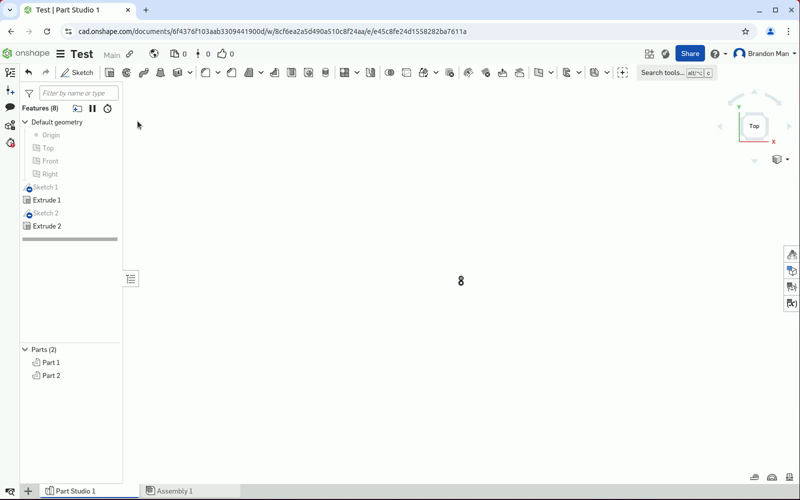
key(shift+h)
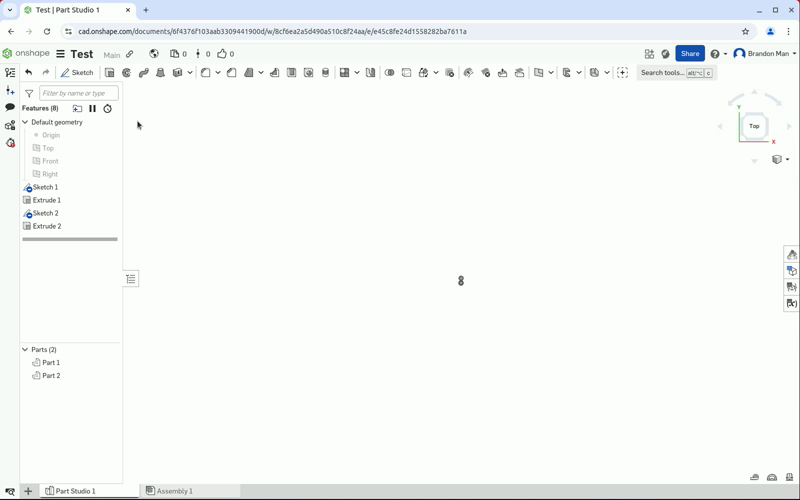
key(shift+h)
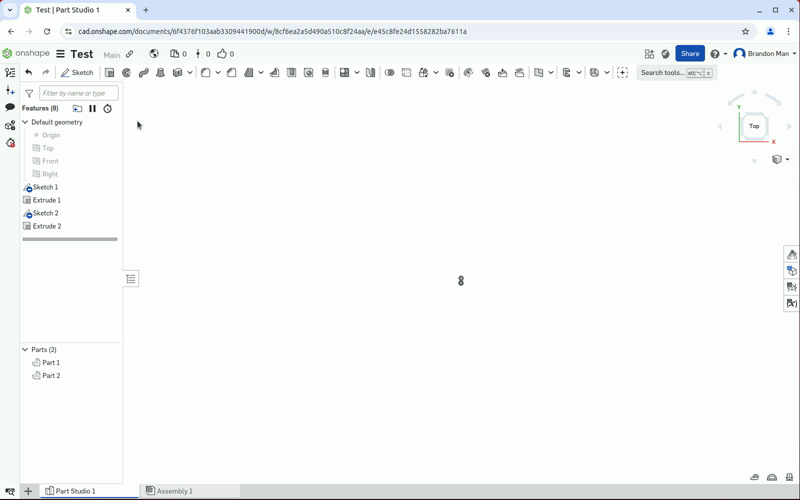
key(shift+7)
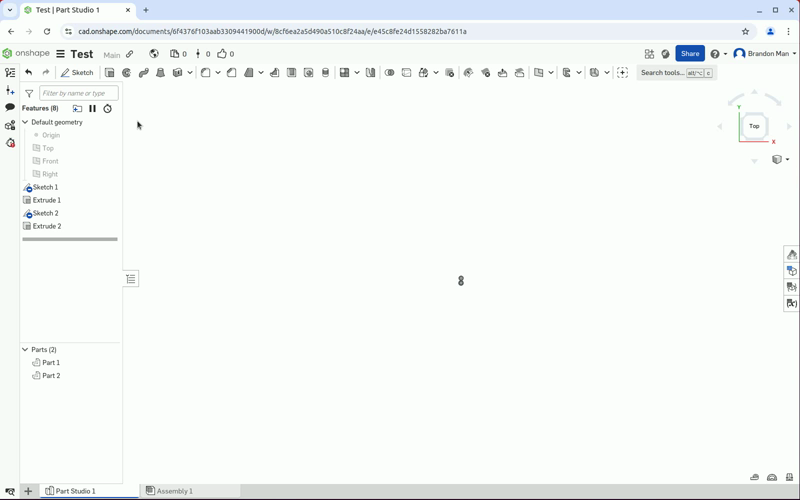
key(up, 3)
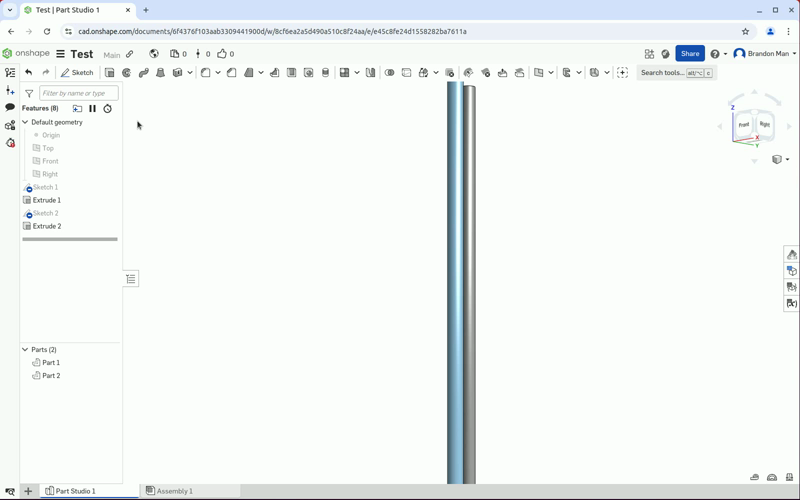
key(left, 3)
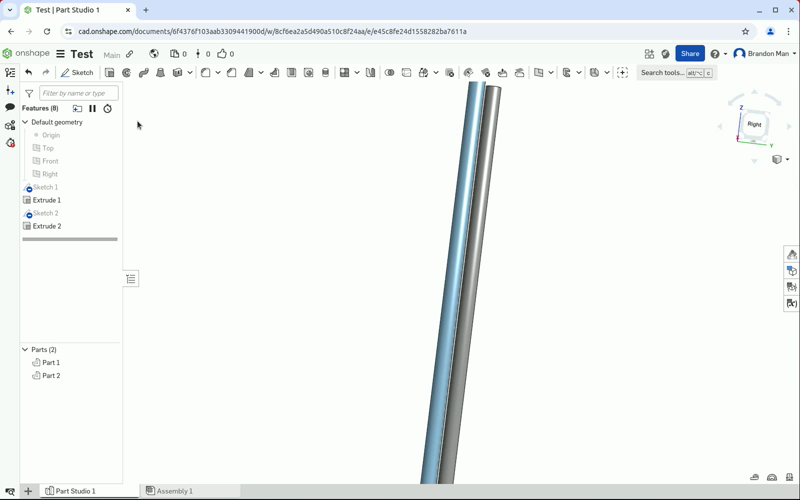
key(right, 3)
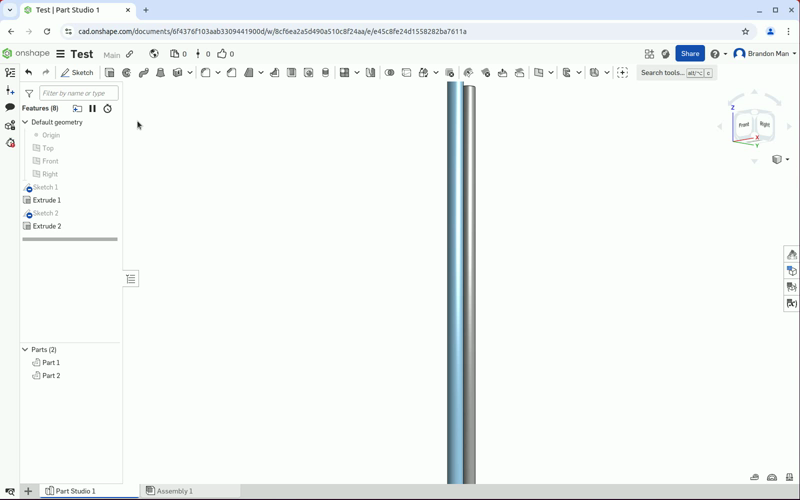
key(down, 3)
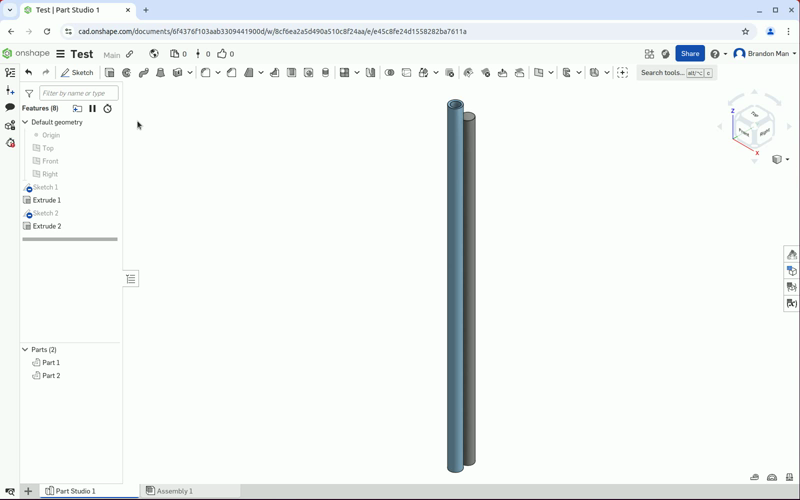
mouse_move(73, 189)
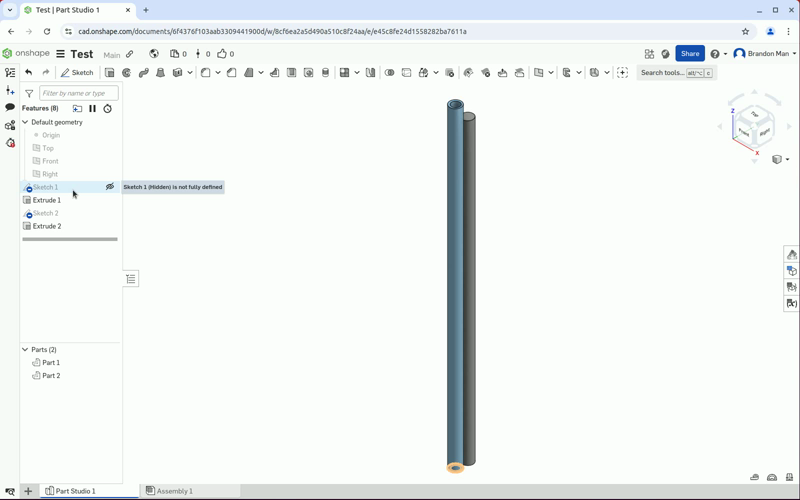
click(73, 189)